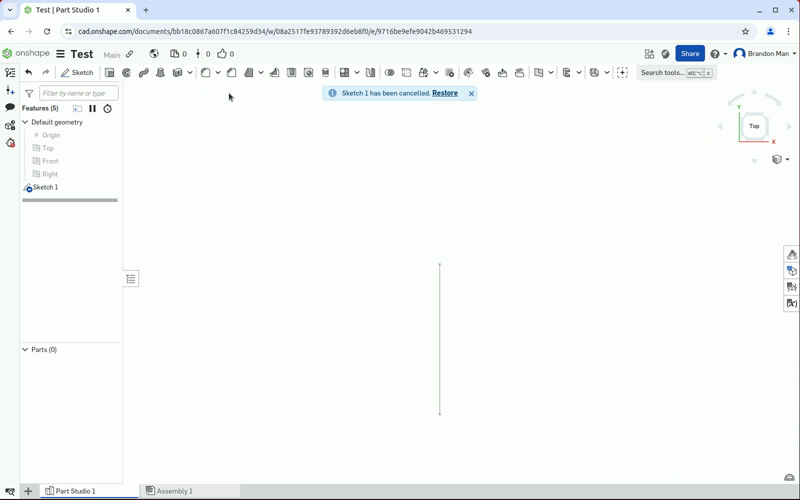
key(shift+h)
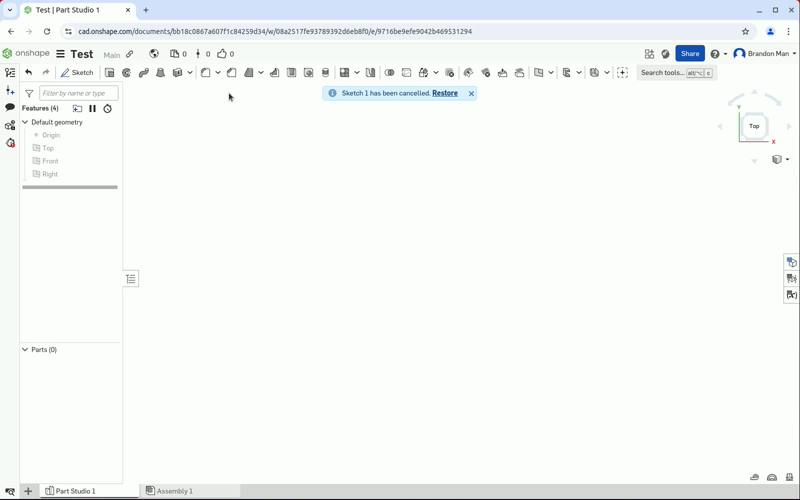
mouse_move(73, 352)
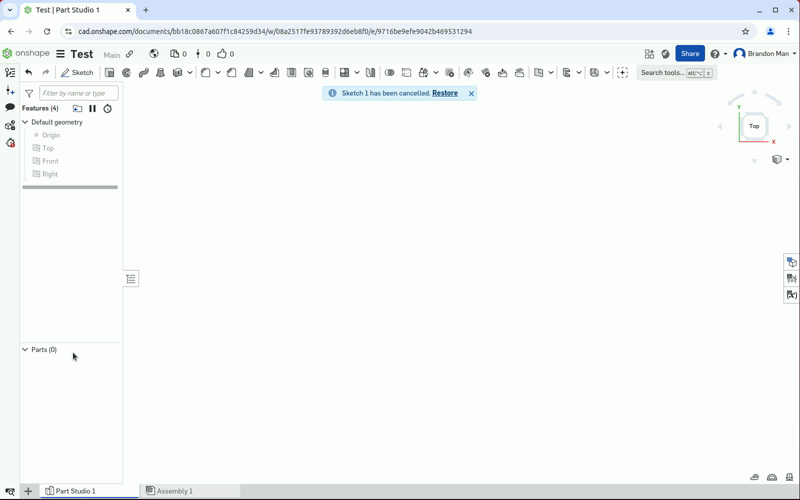
key(y)
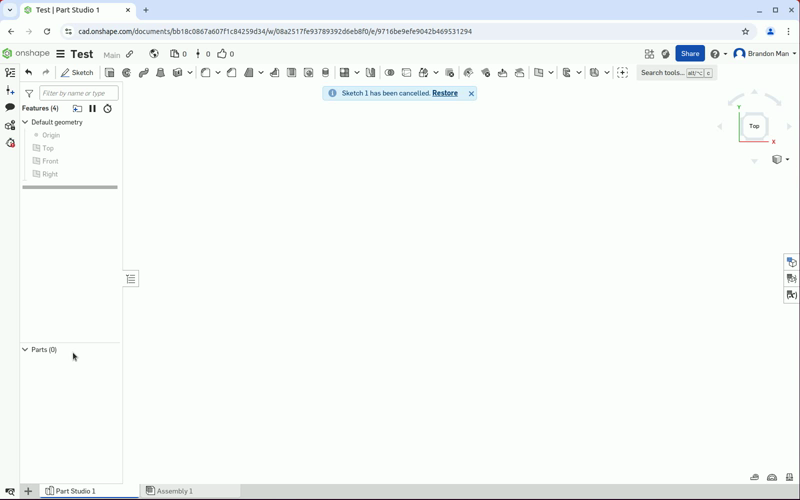
key(shift+p)
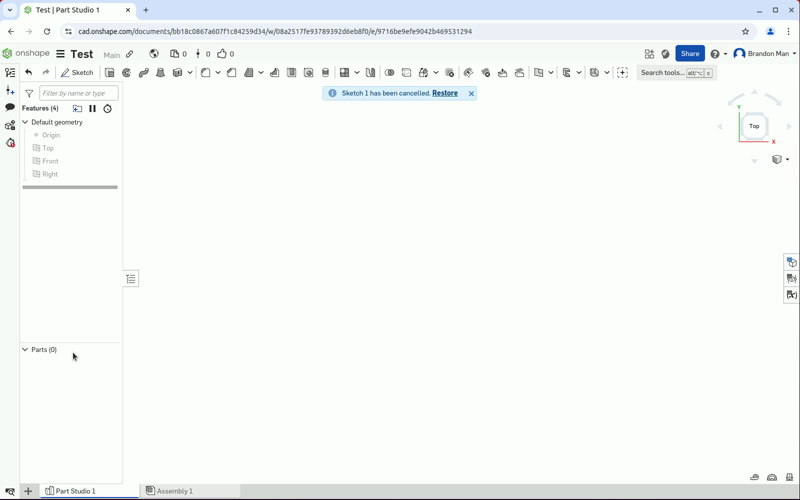
key(space)
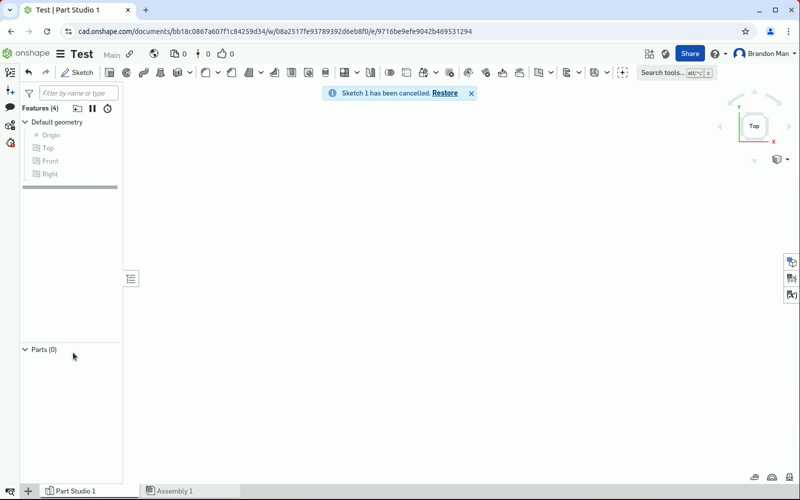
key_down(shift)
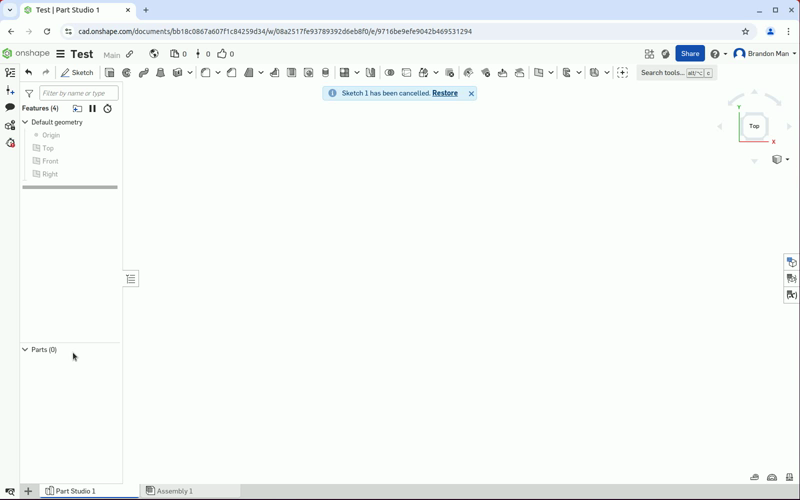
key(up)
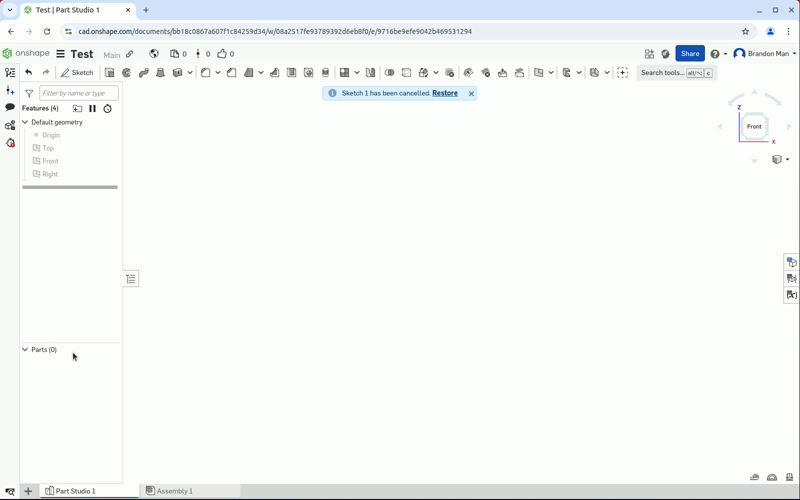
key_up(shift)
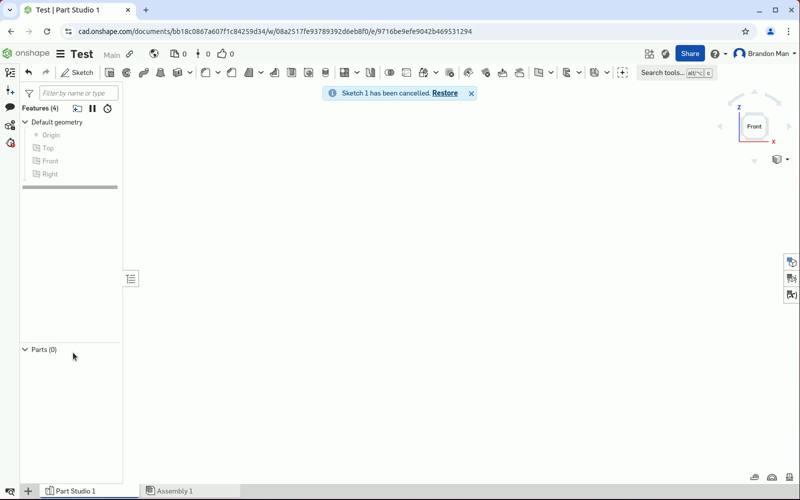
mouse_move(73, 352)
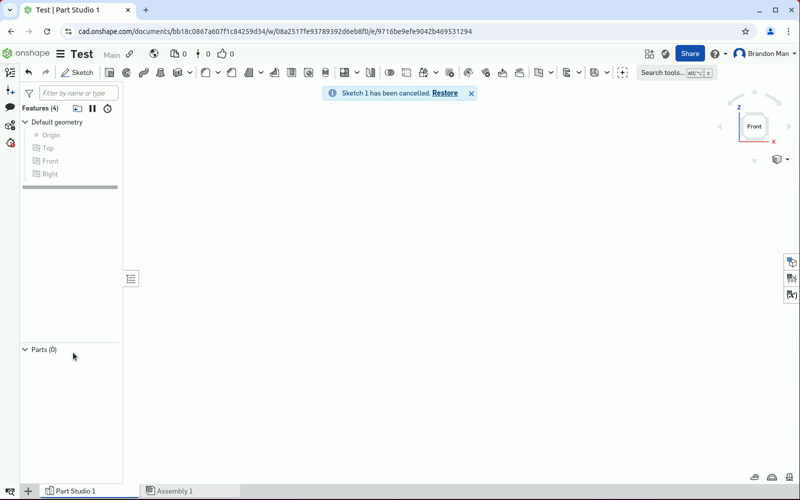
key(shift+y)
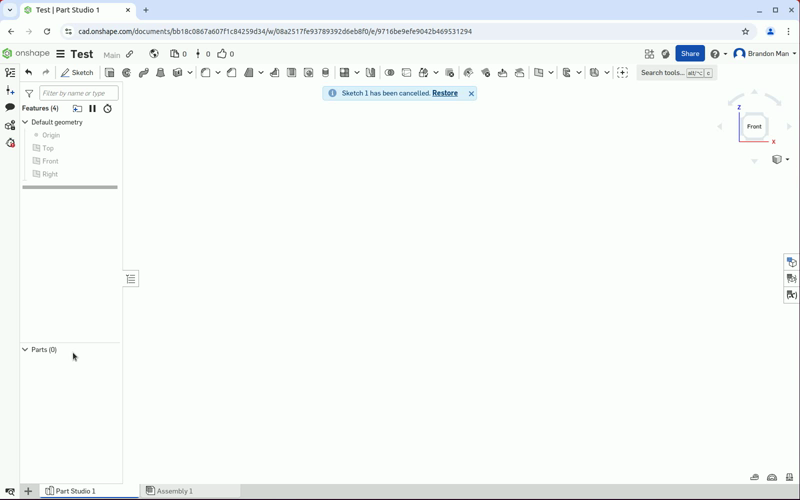
key(shift+s)
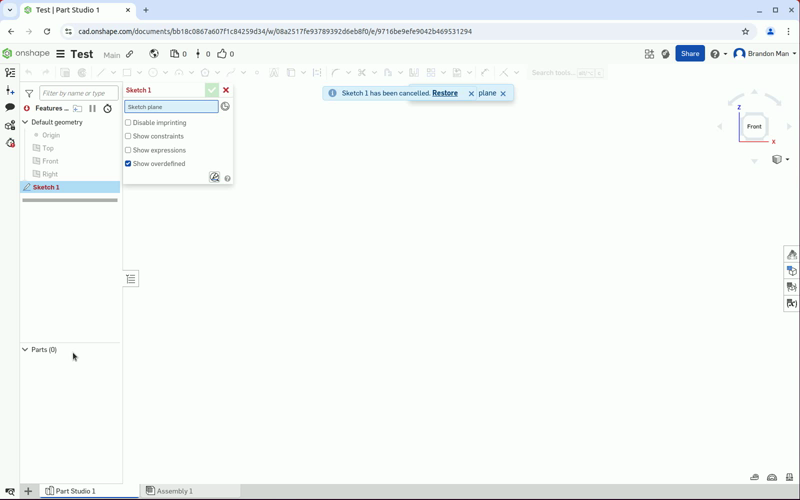
mouse_move(73, 163)
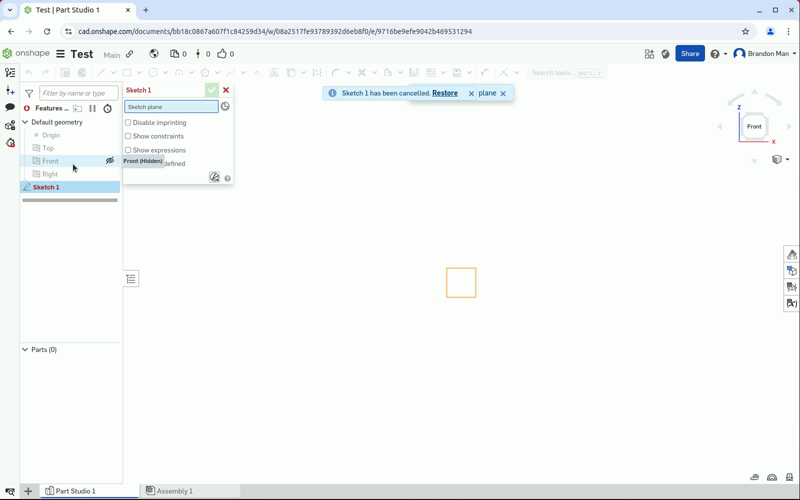
click(73, 163)
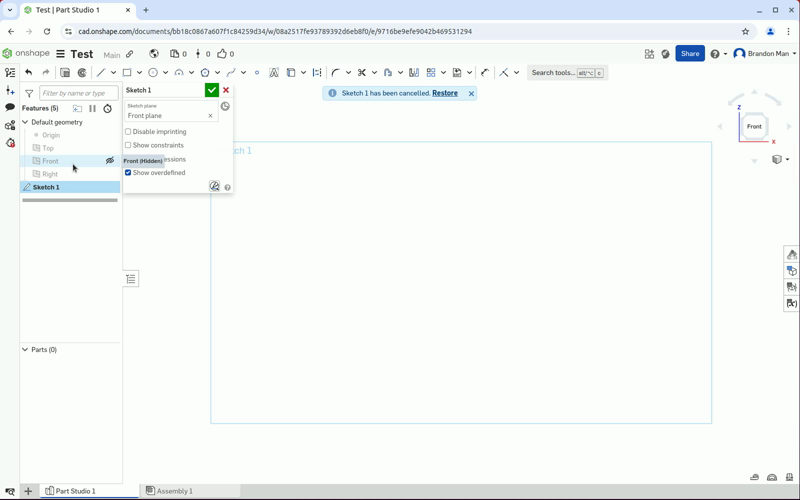
mouse_move(73, 352)
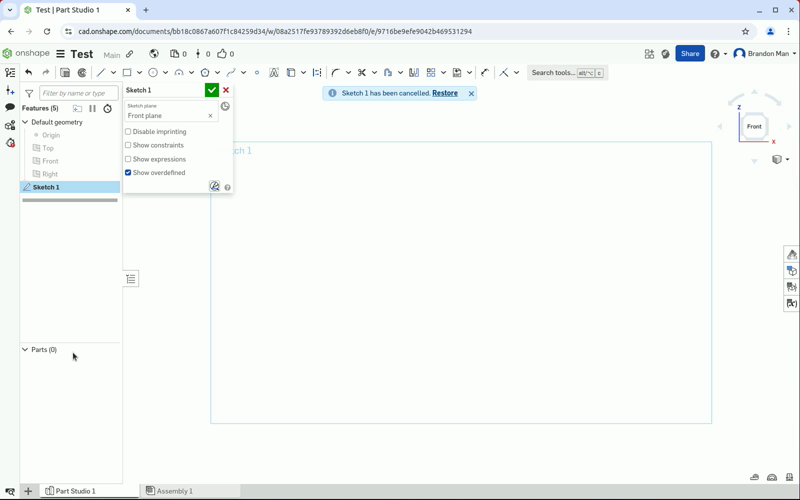
key(y)
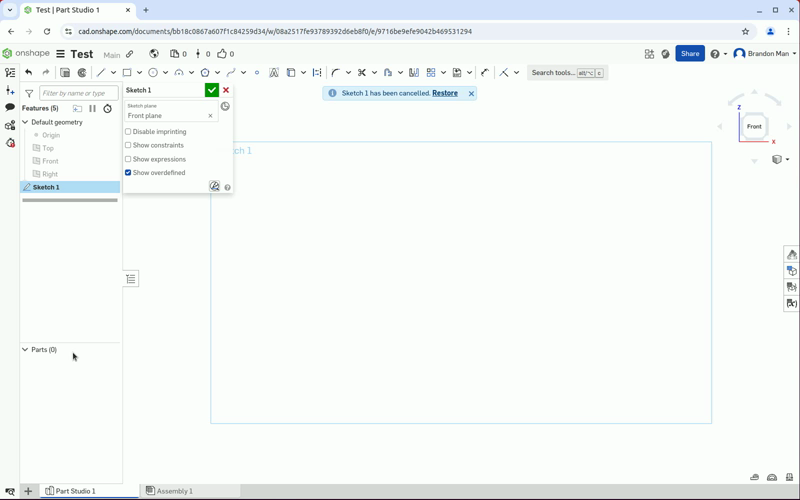
key(l)
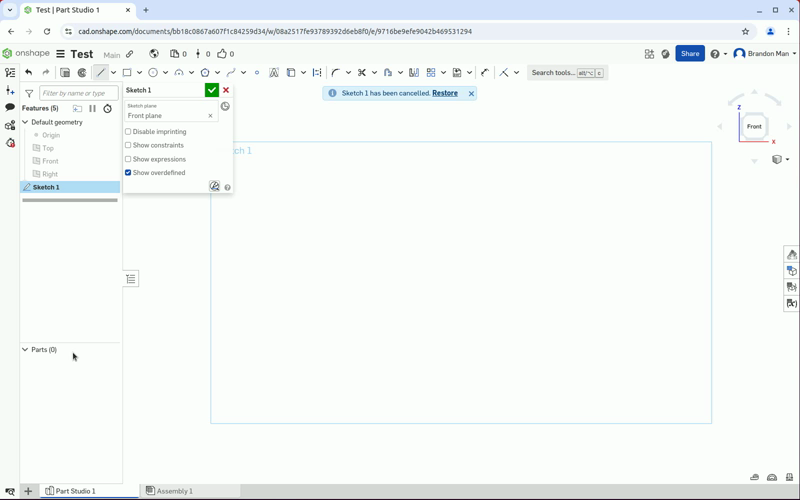
key_down(shift)
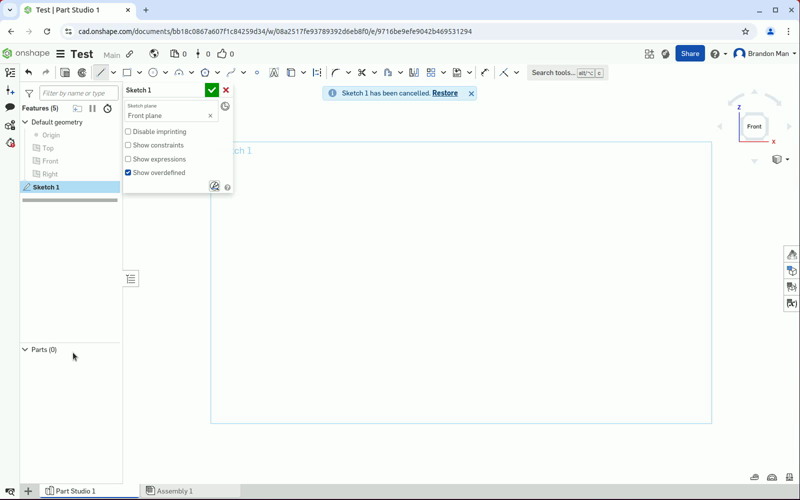
mouse_move(460, 282)
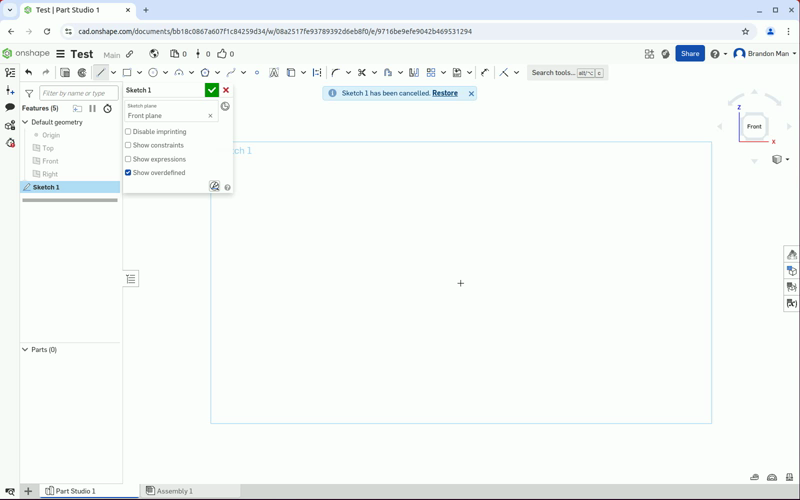
click(460, 282)
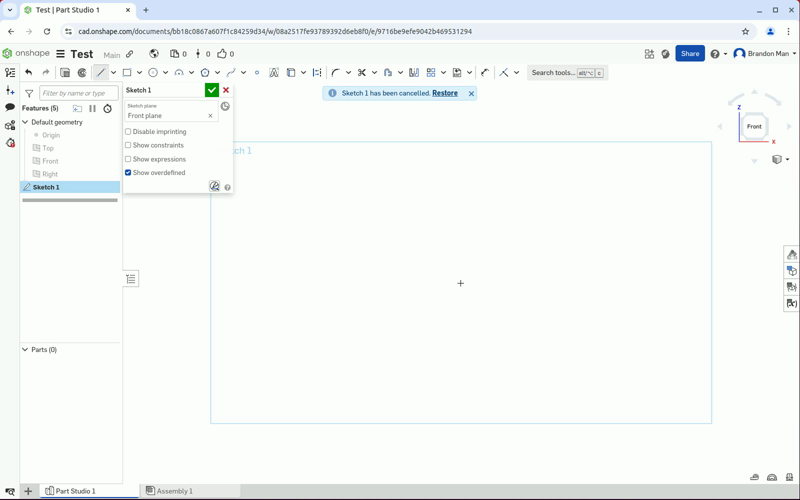
key_up(shift)
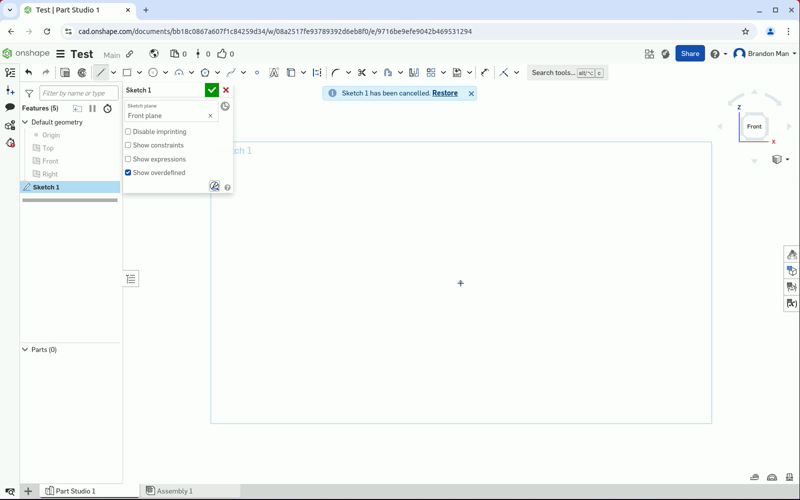
key_down(shift)
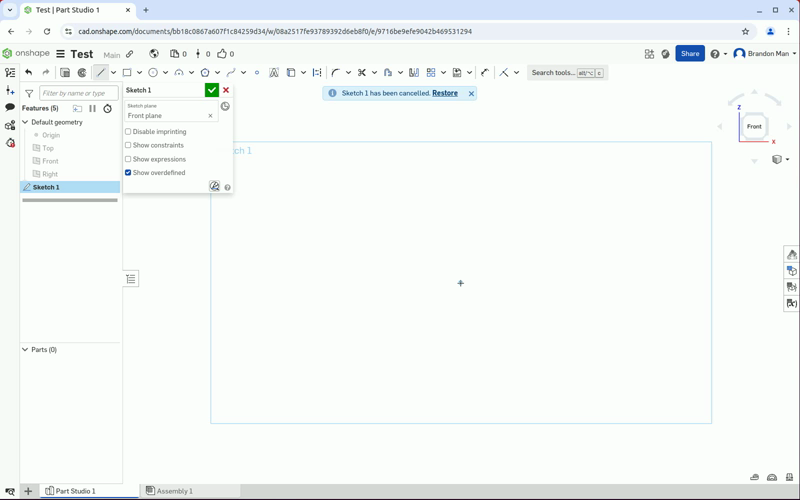
mouse_move(573, 282)
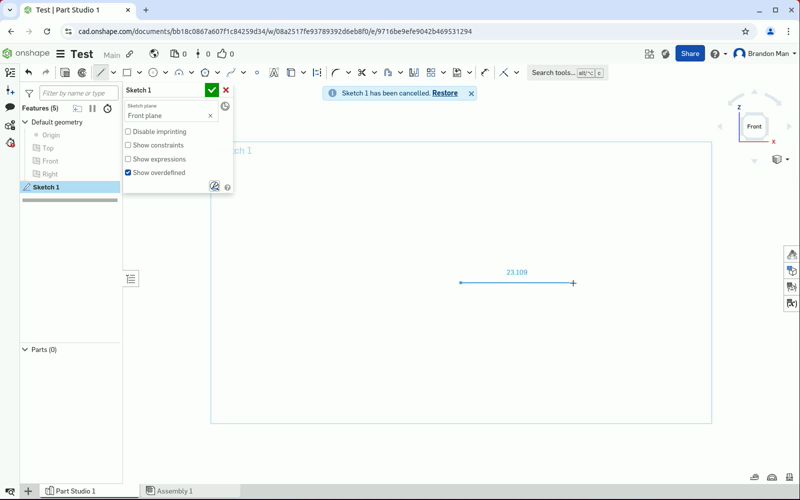
click(573, 282)
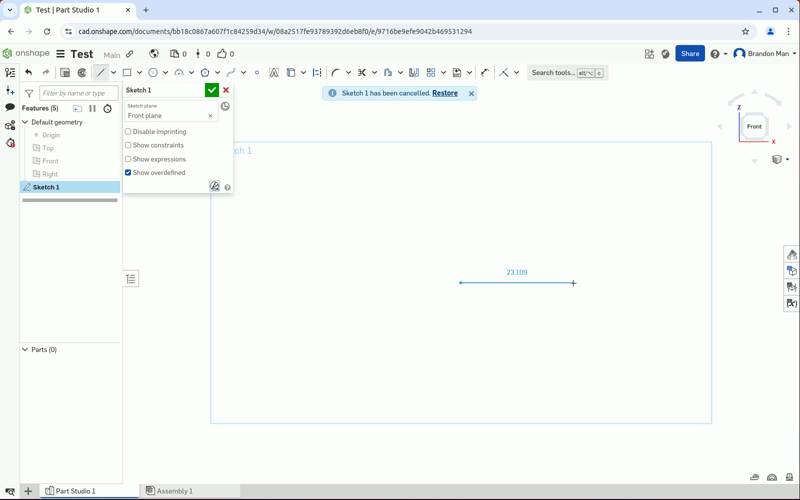
key_up(shift)
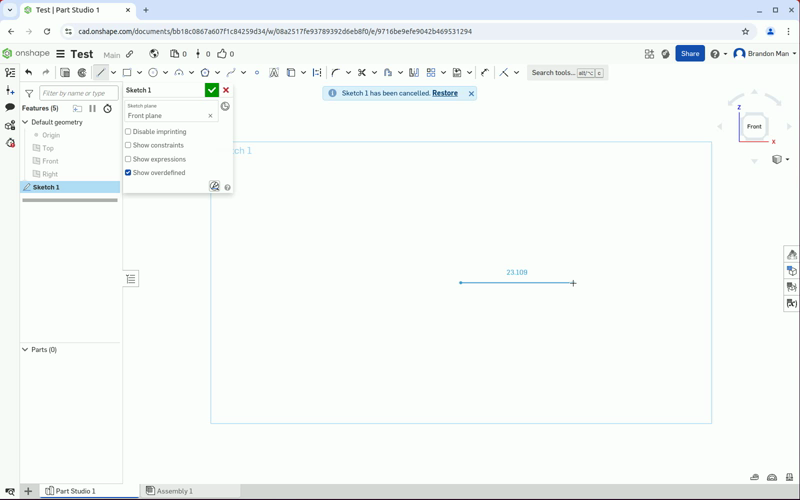
key_down(shift)
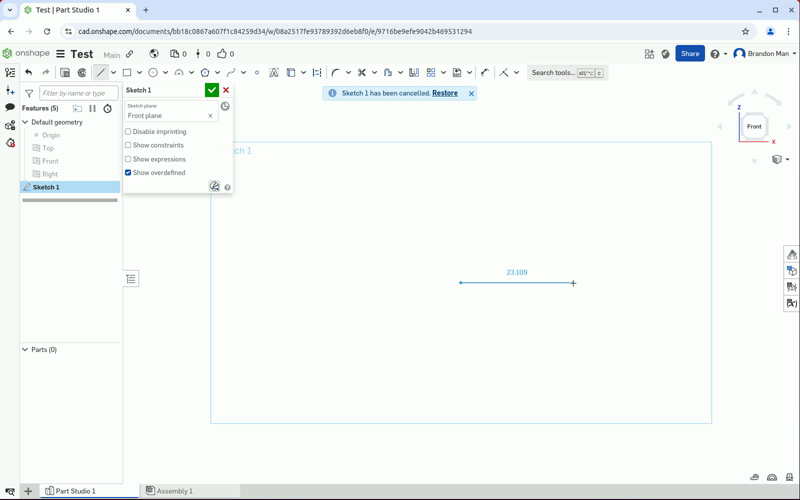
mouse_move(589, 282)
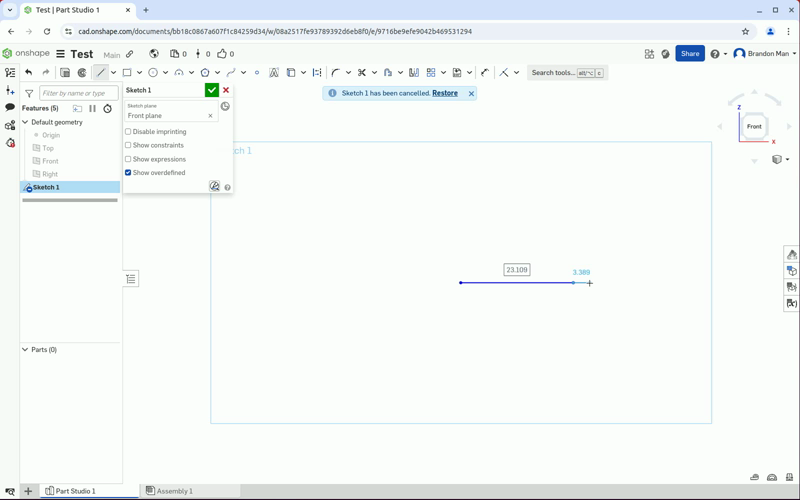
mouse_move(573, 233)
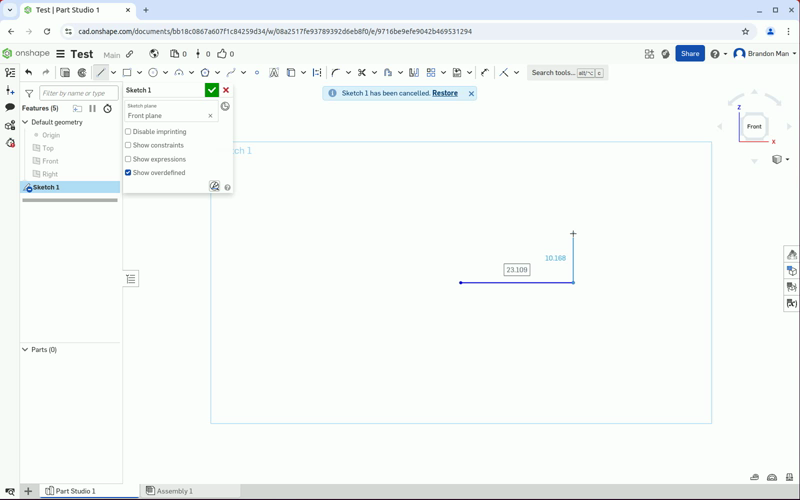
click(573, 233)
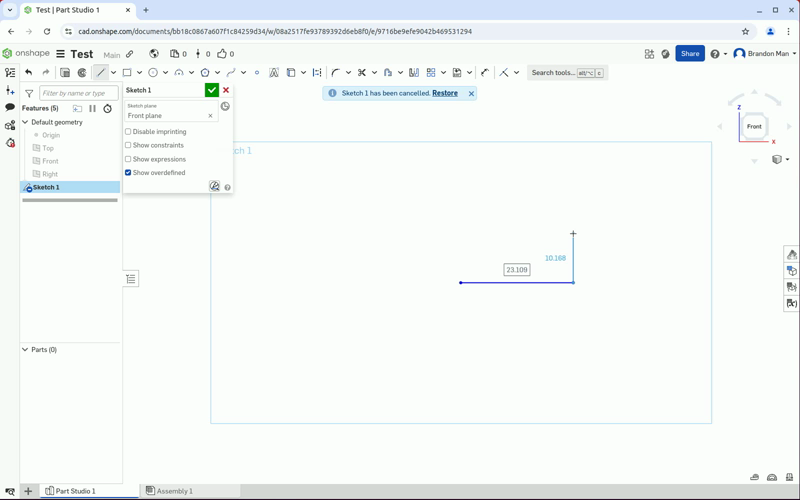
key_up(shift)
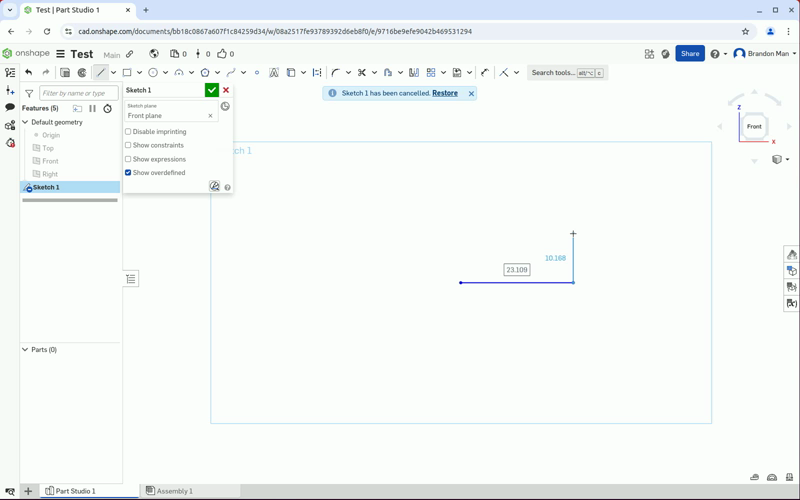
key_down(shift)
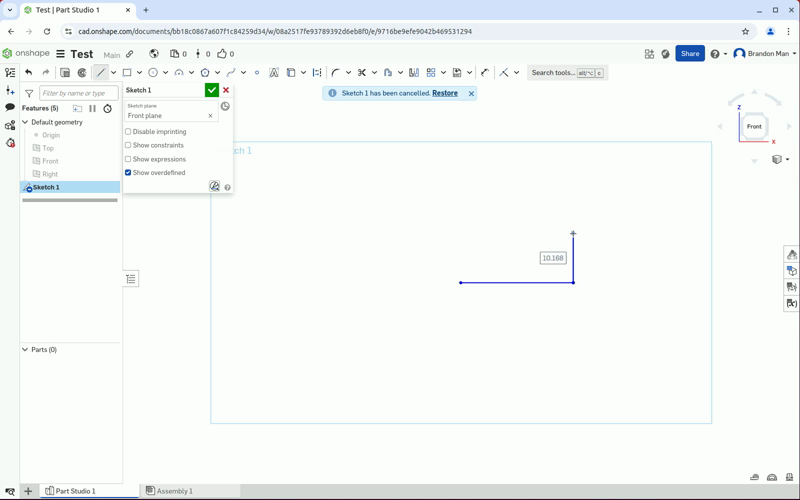
mouse_move(460, 233)
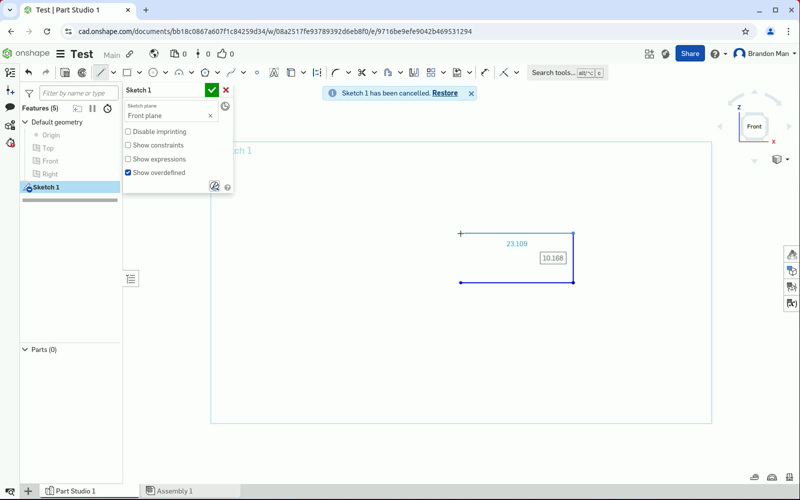
click(460, 233)
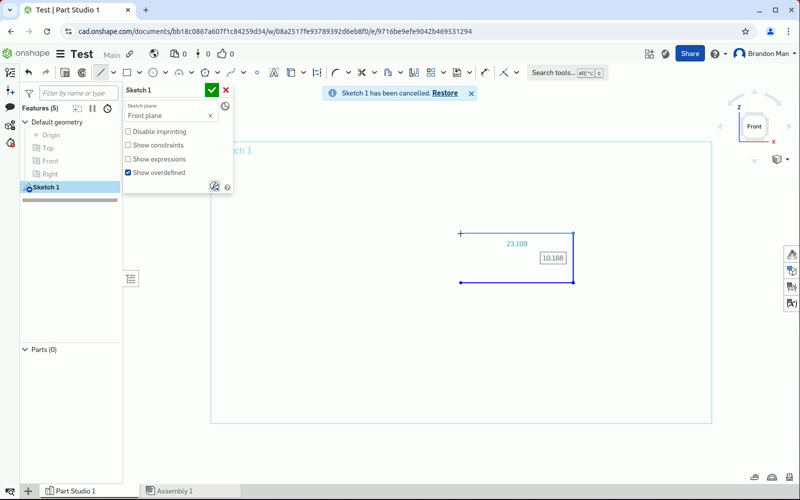
key_up(shift)
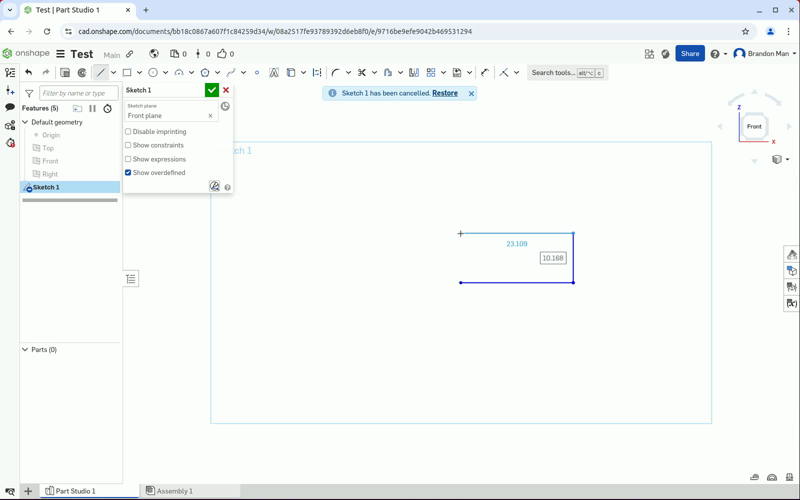
mouse_move(490, 233)
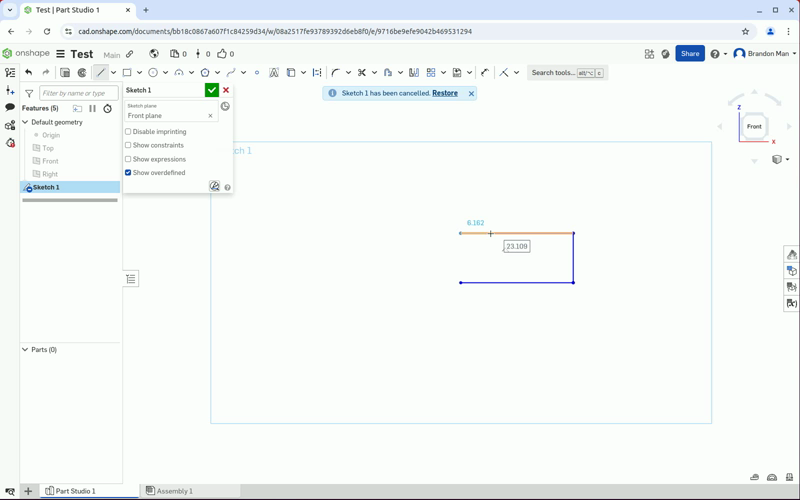
key_down(shift)
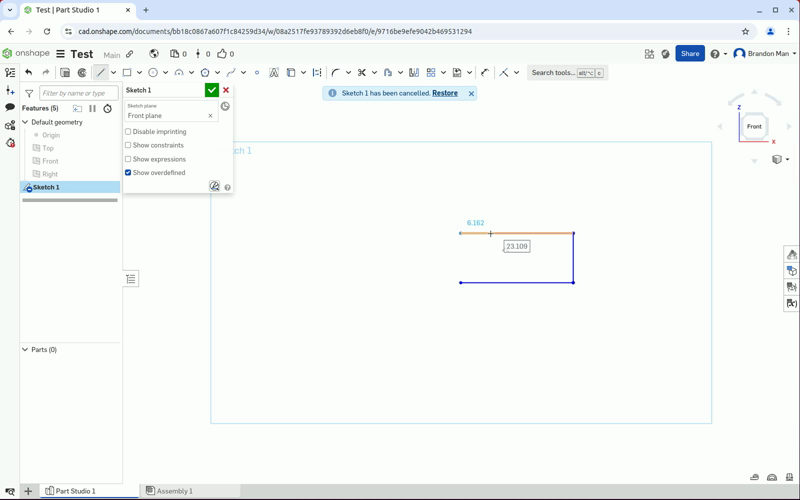
mouse_move(460, 282)
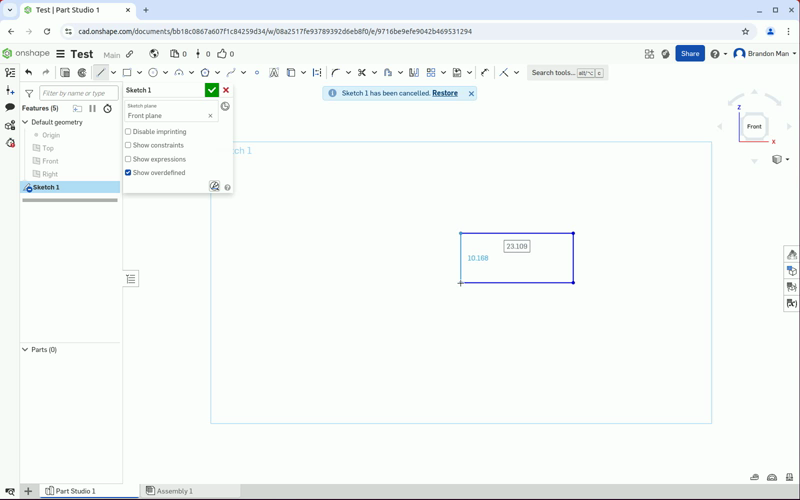
key_up(shift)
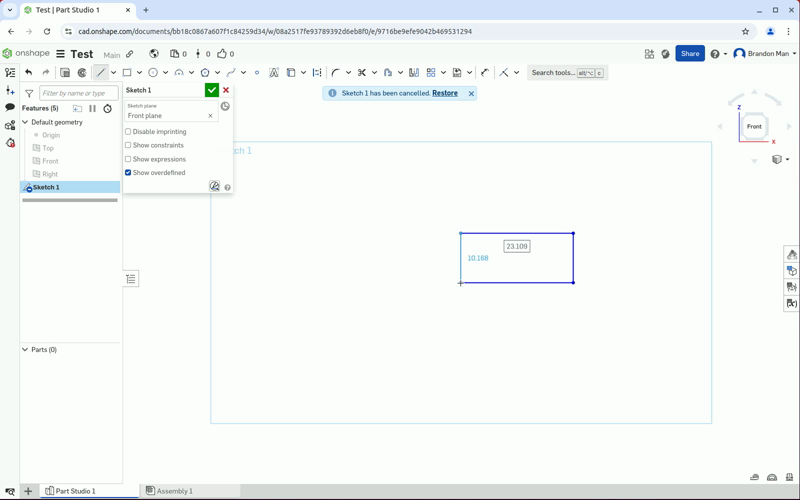
click(460, 282)
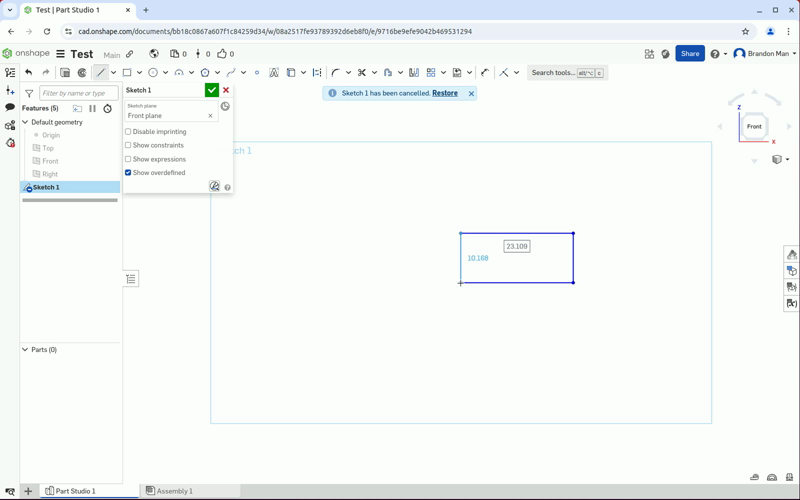
key(esc)
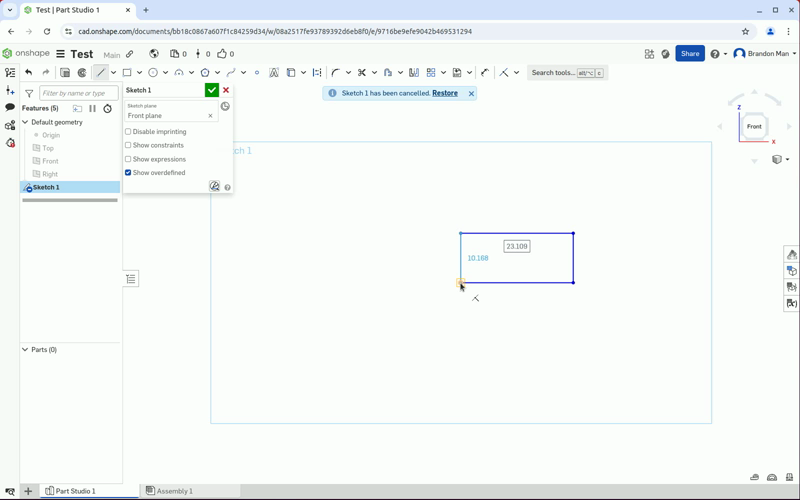
mouse_move(473, 246)
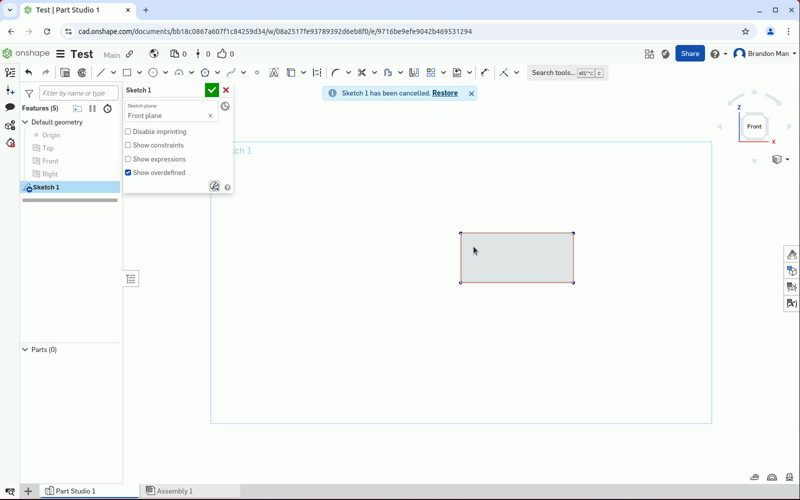
click(473, 246)
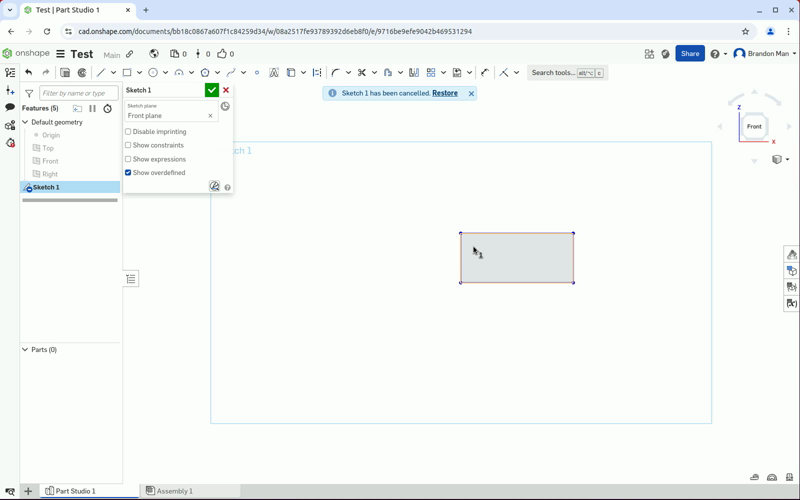
mouse_move(73, 352)
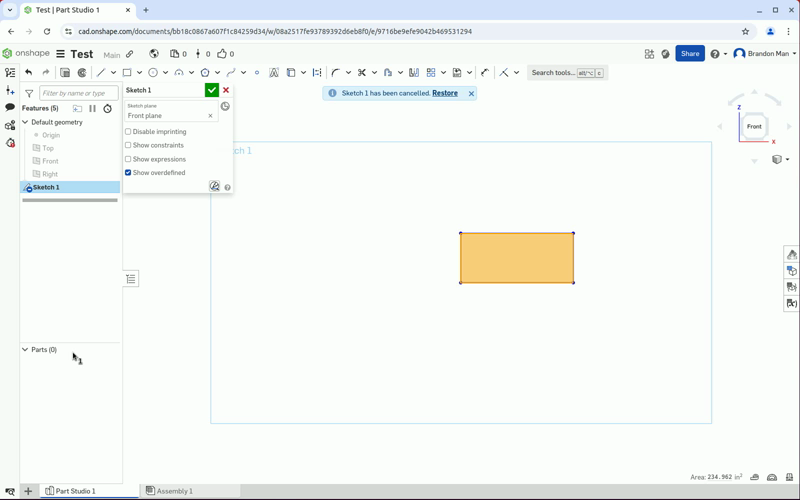
key(shift+y)
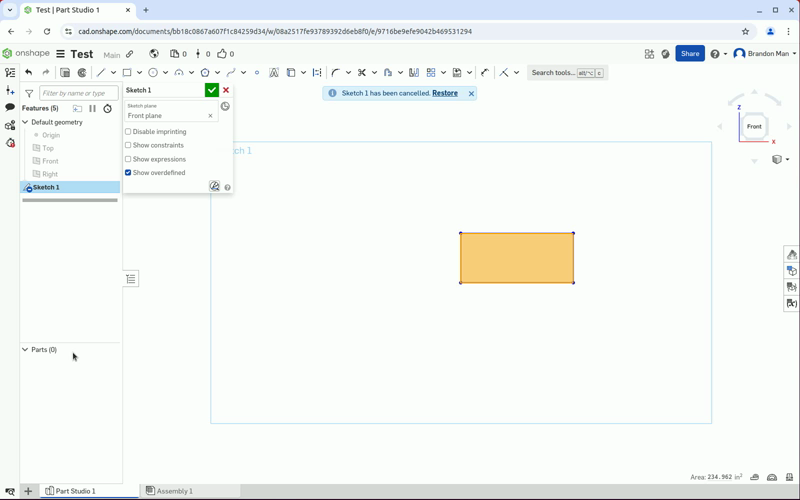
key(shift+e)
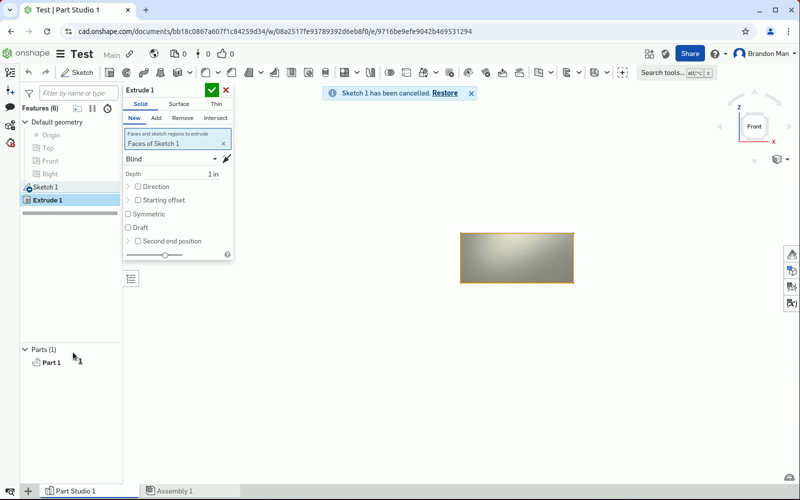
mouse_move(143, 106)
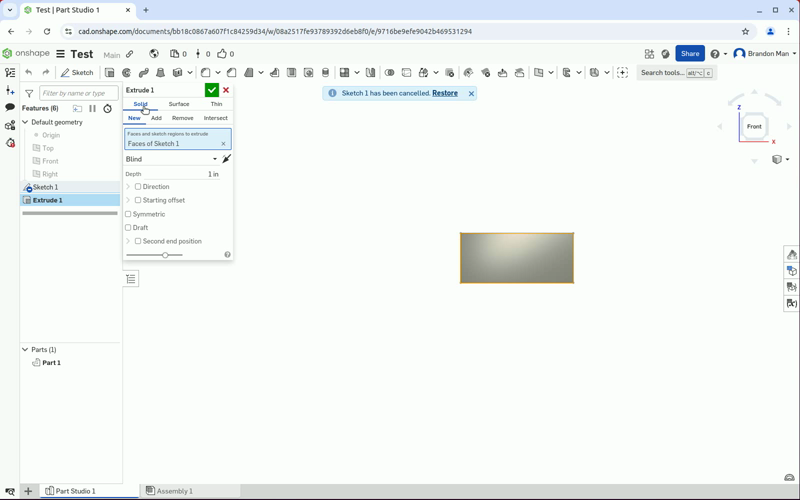
click(143, 106)
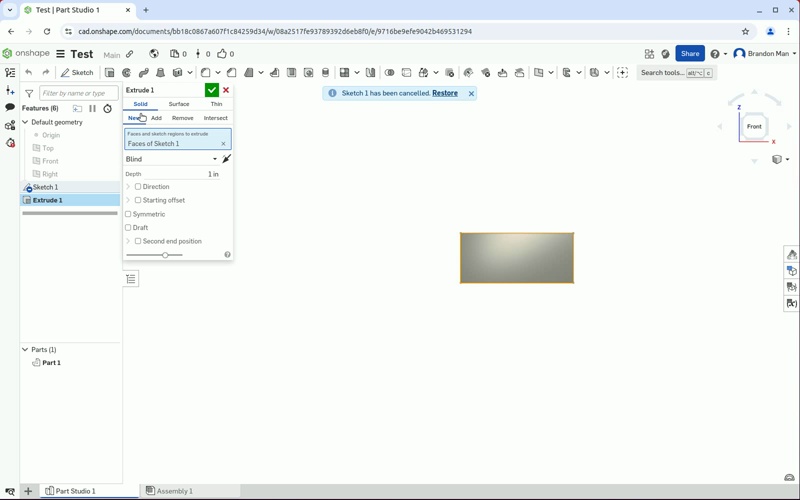
mouse_move(137, 120)
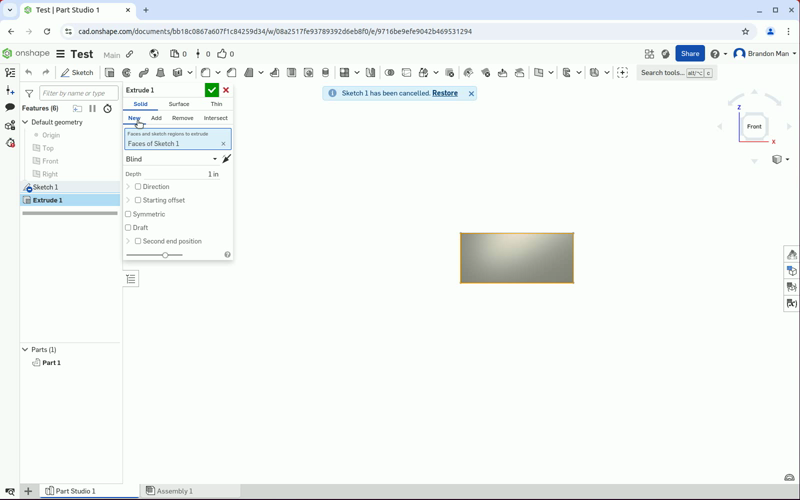
click(137, 120)
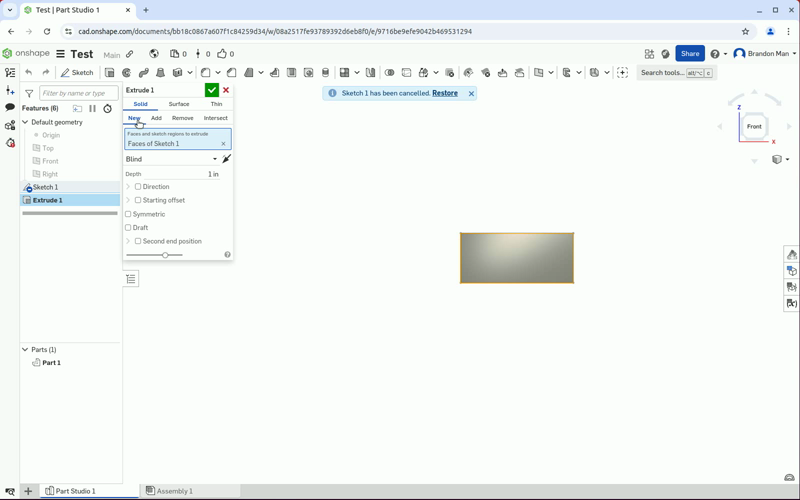
key(tab, 4)
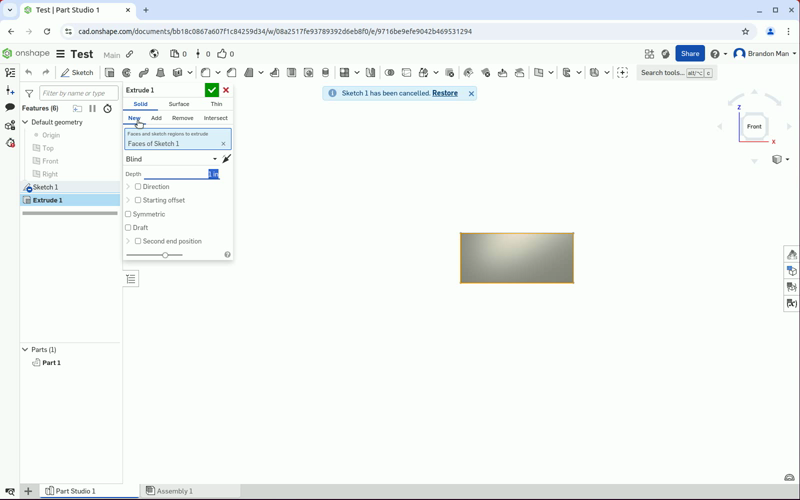
text(18.775)
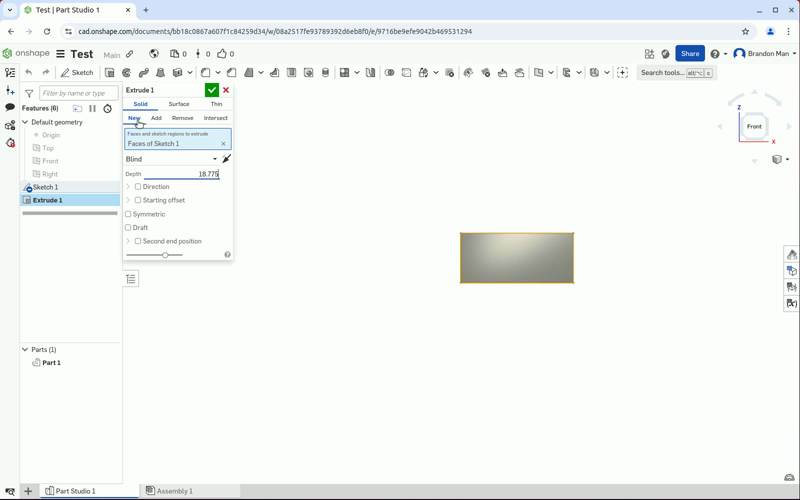
key(enter)
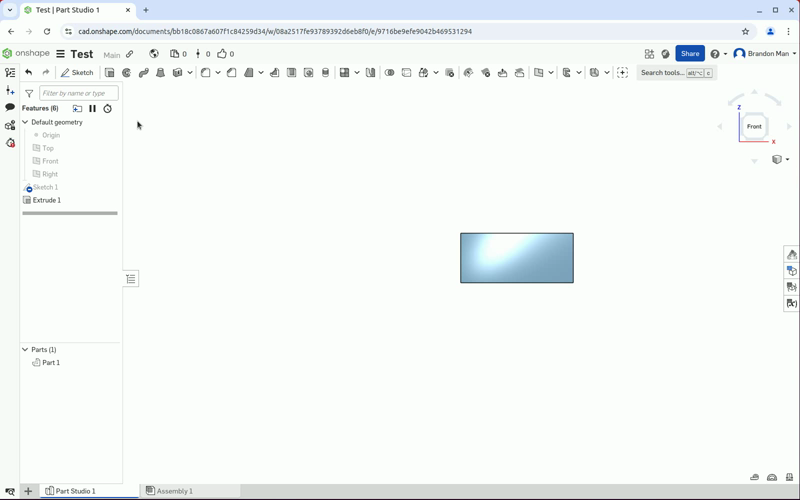
key(shift+h)
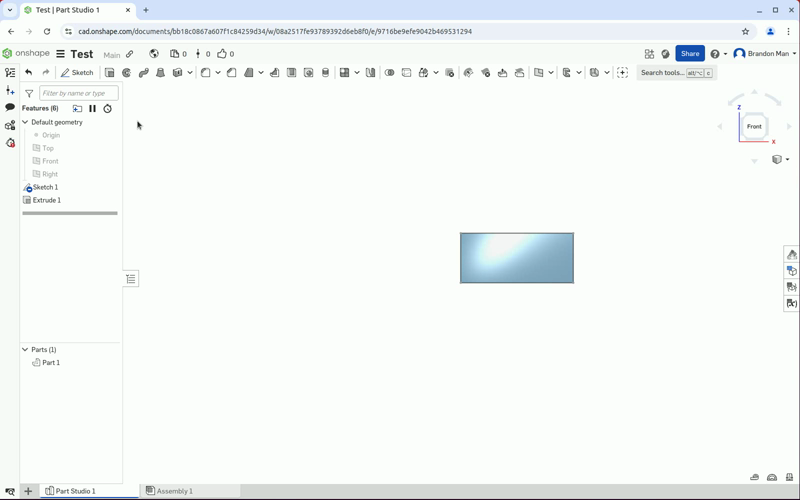
key(shift+h)
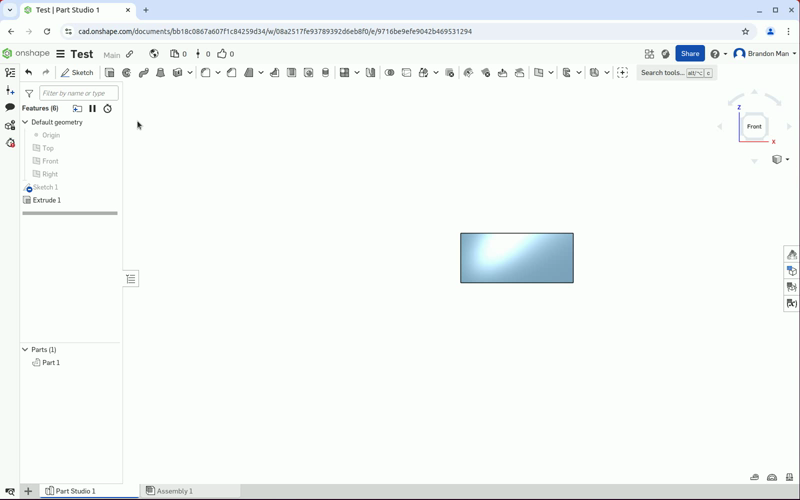
mouse_move(73, 189)
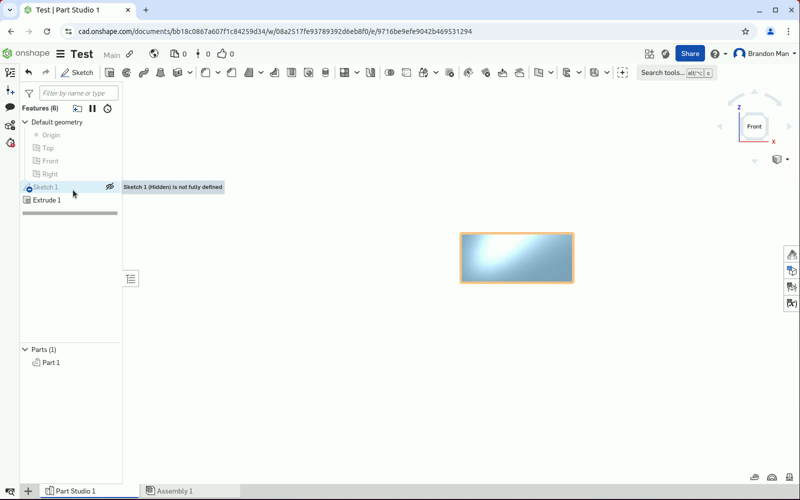
click(73, 189)
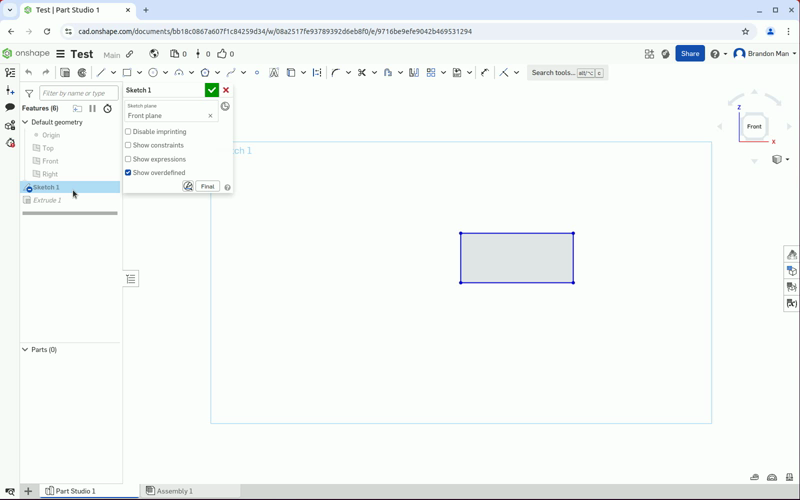
mouse_move(229, 92)
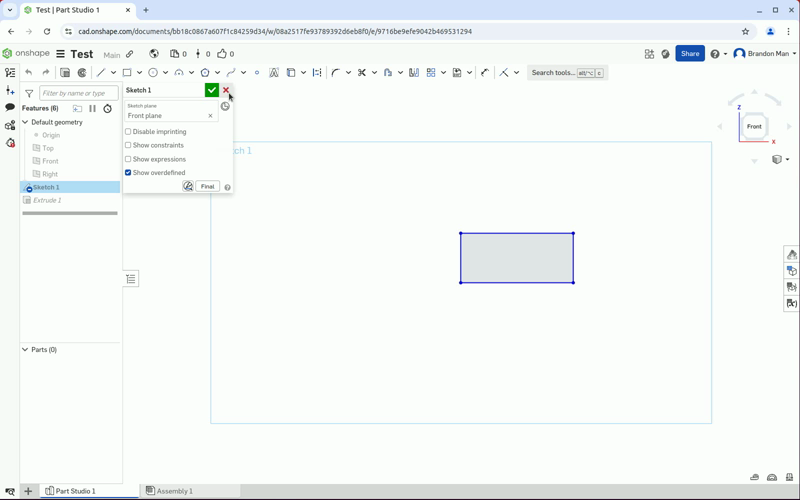
click(229, 92)
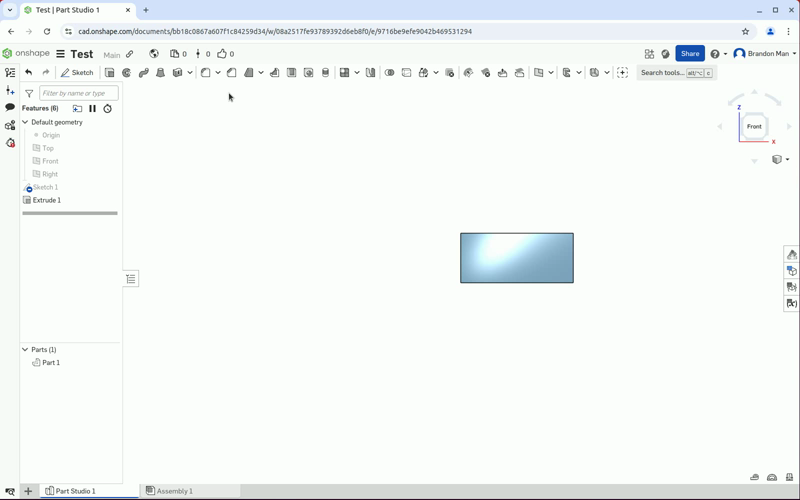
mouse_move(73, 352)
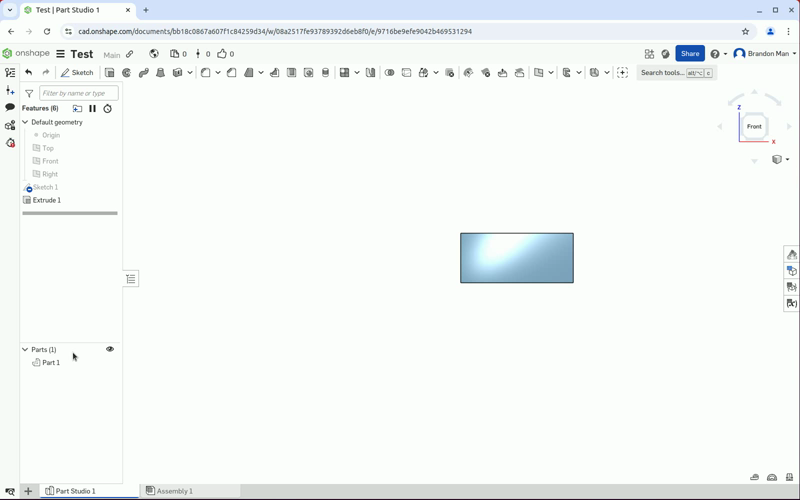
key(y)
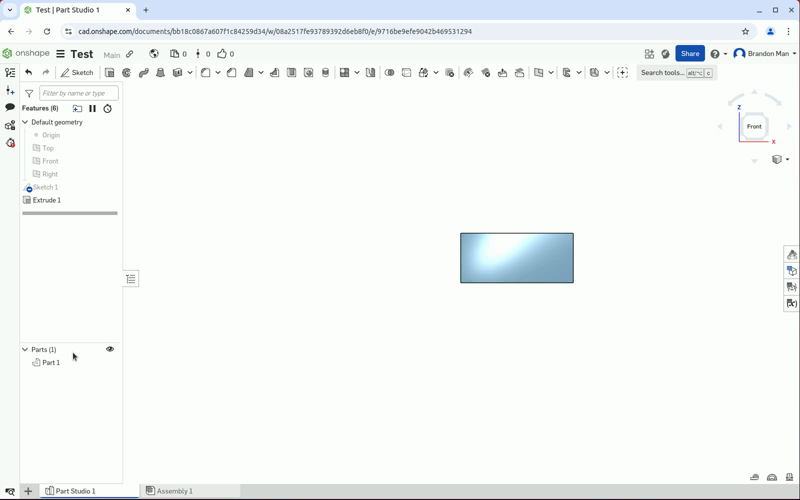
key(shift+p)
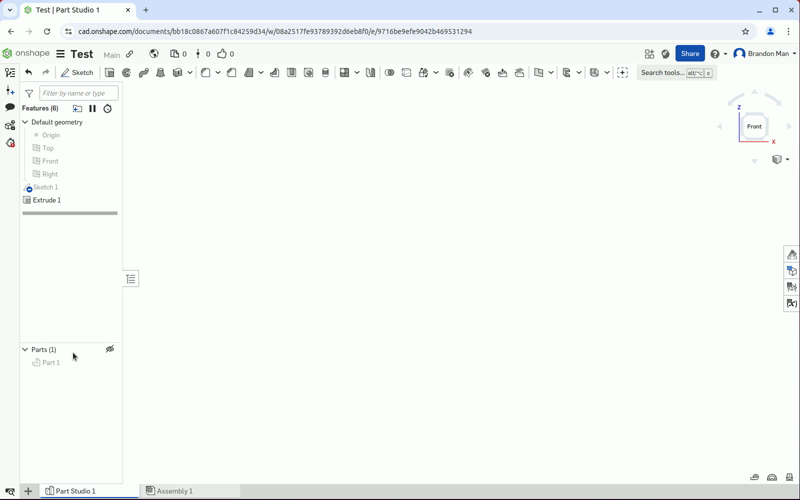
key(space)
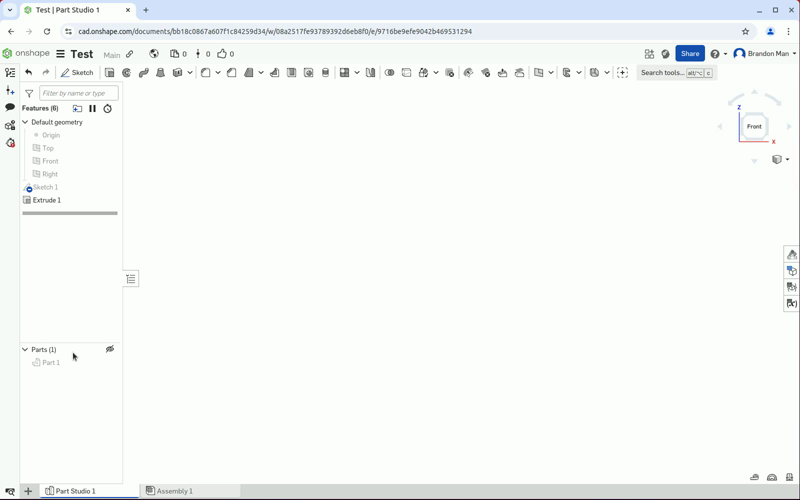
key_down(shift)
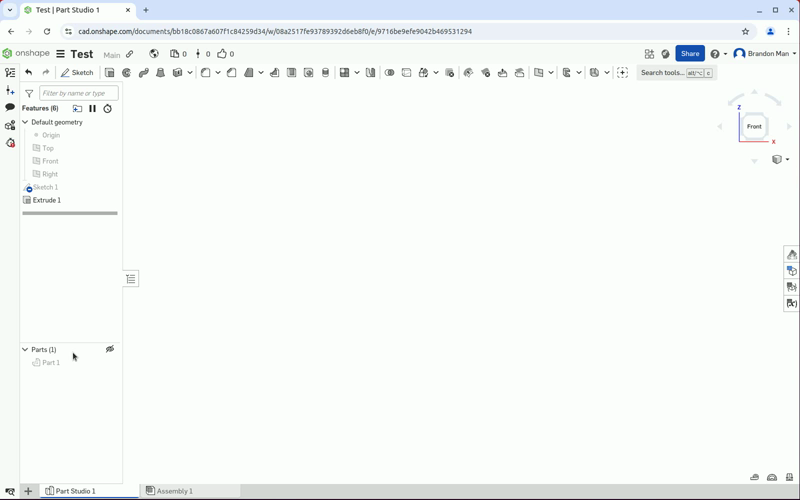
key(left)
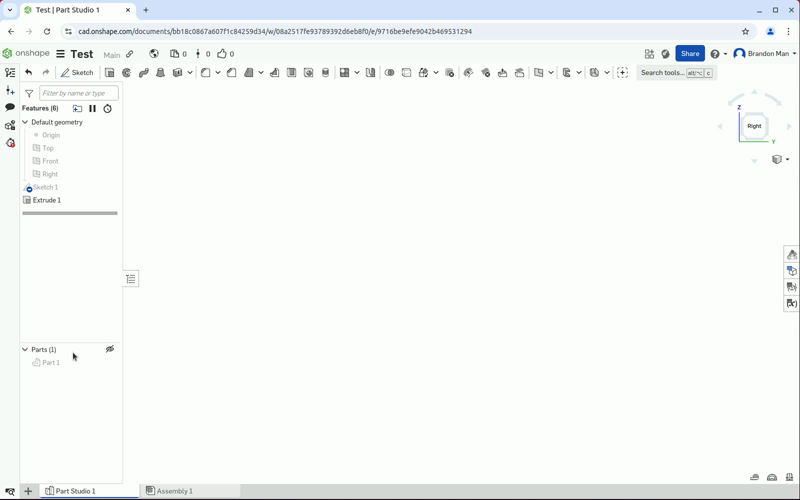
key_up(shift)
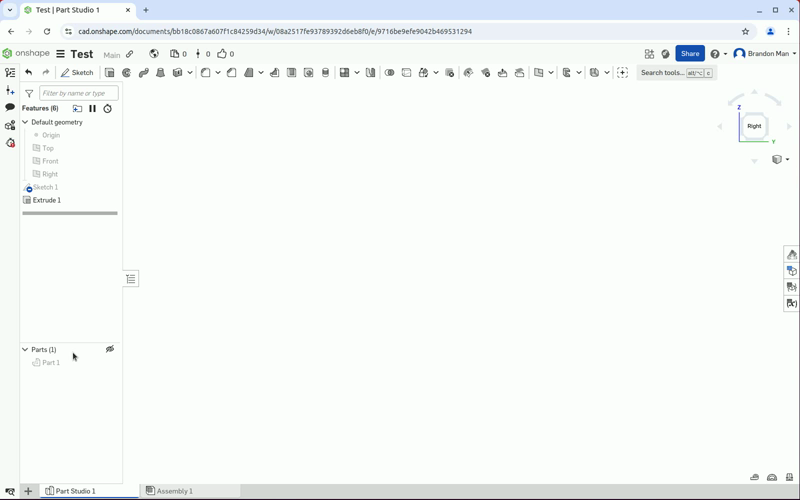
mouse_move(73, 352)
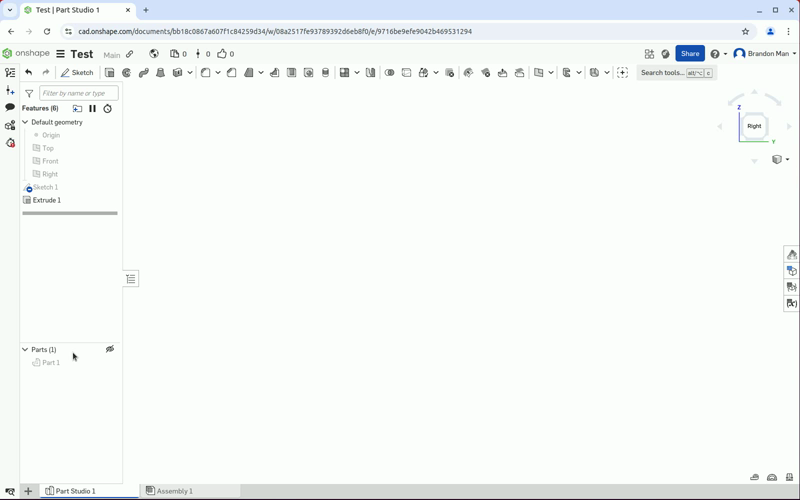
key(shift+y)
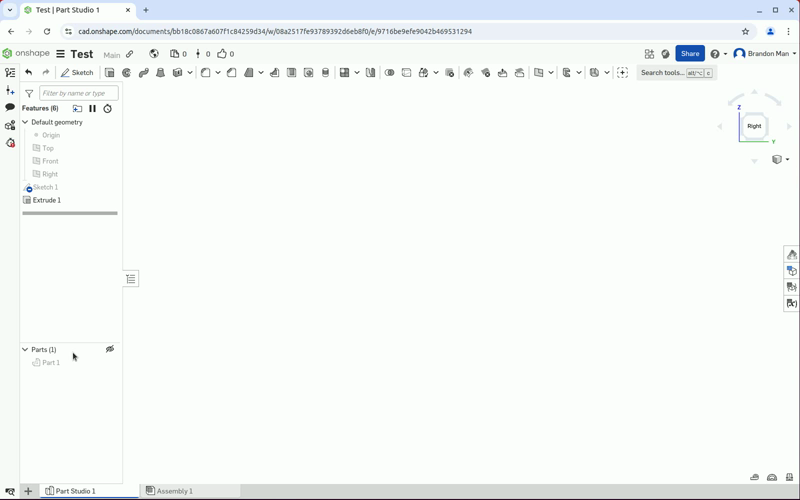
key(shift+s)
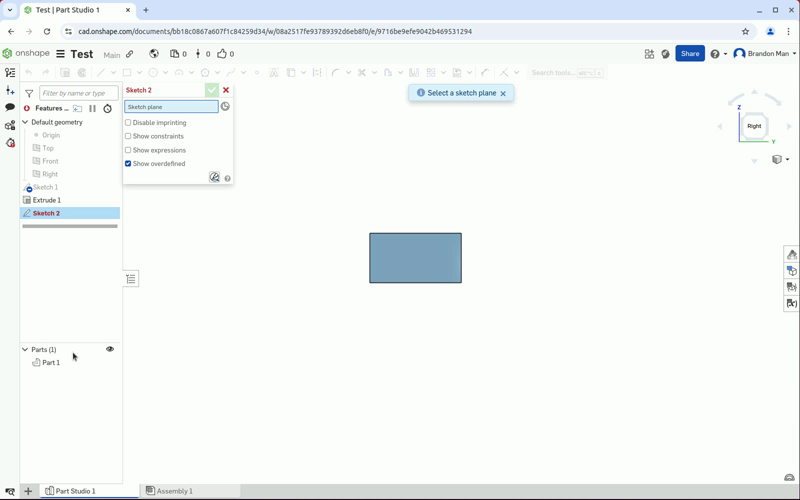
mouse_move(73, 176)
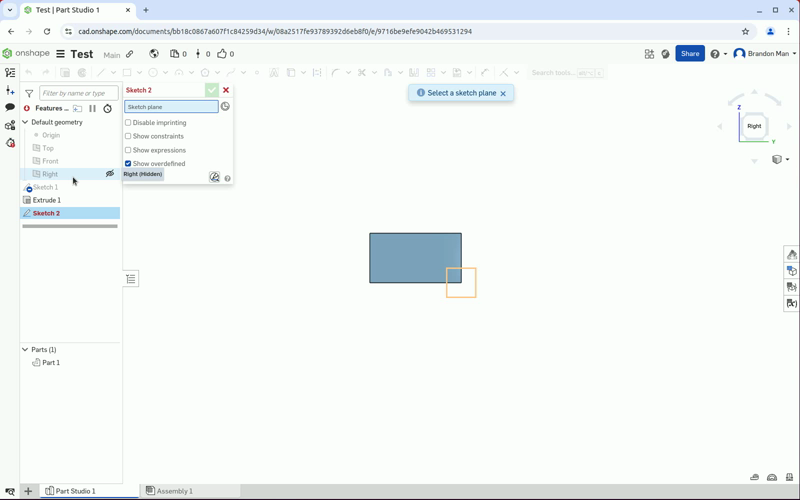
click(73, 176)
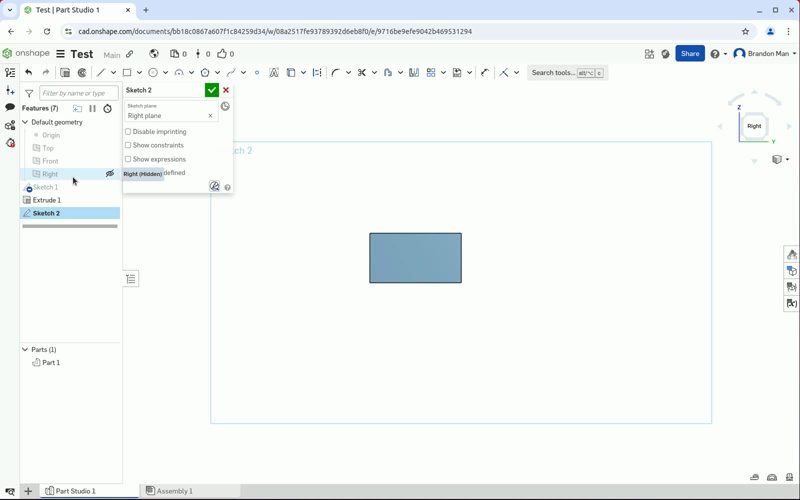
mouse_move(73, 352)
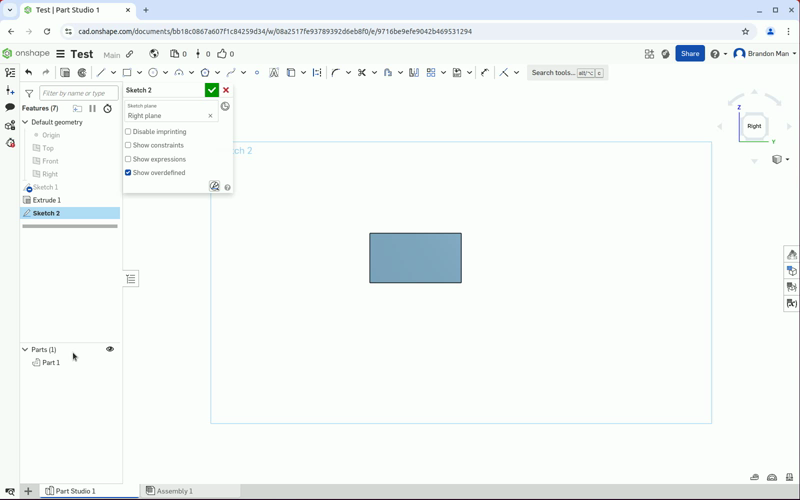
key(y)
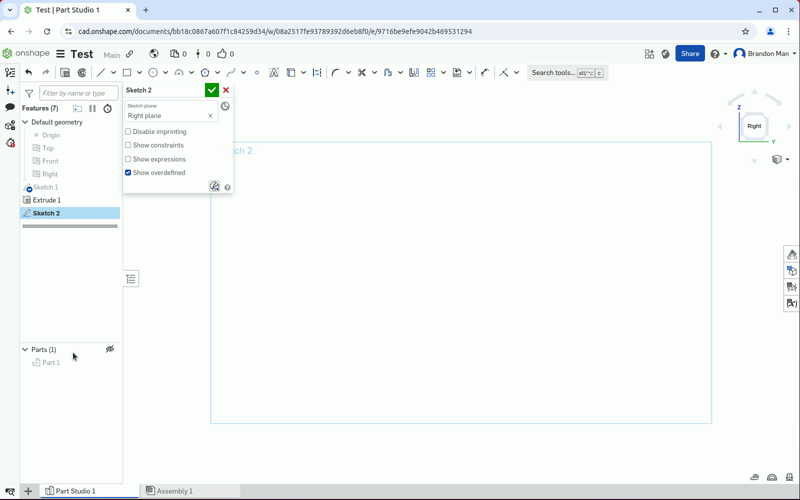
key(c)
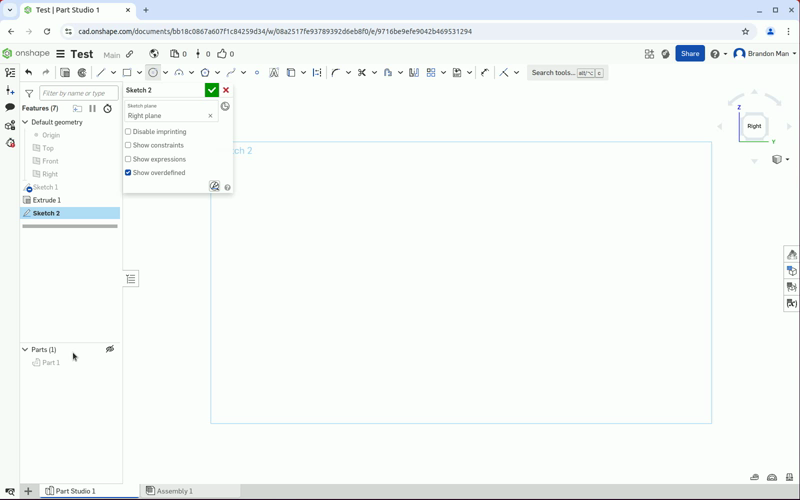
key_down(shift)
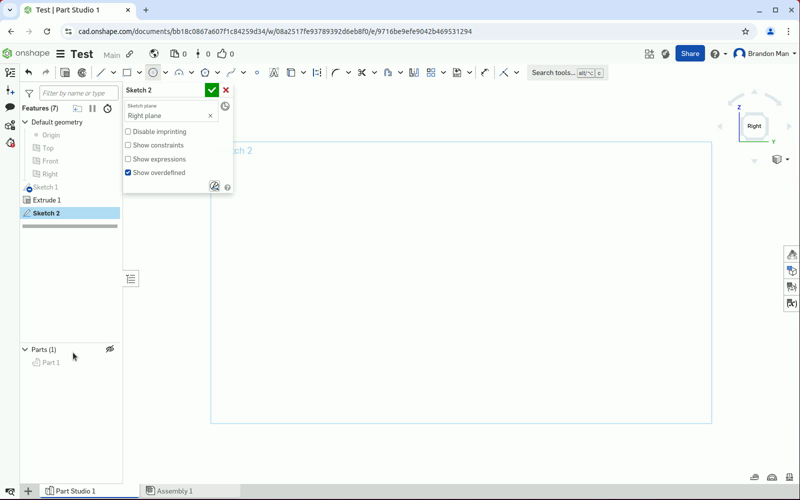
mouse_move(416, 258)
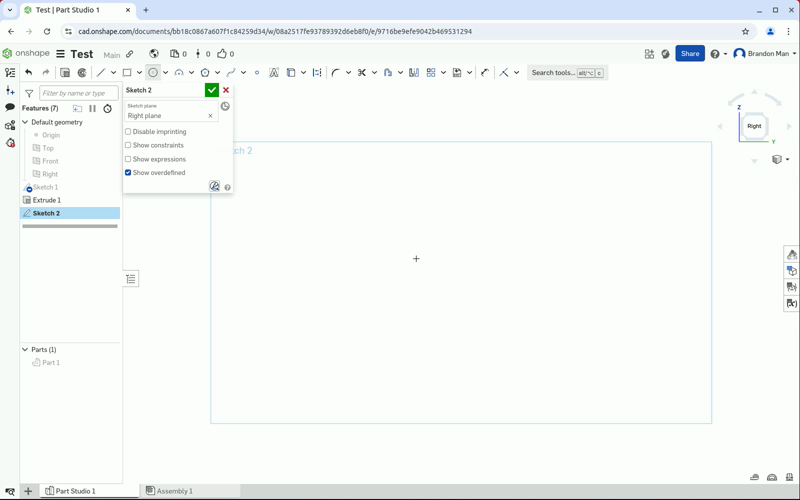
click(416, 258)
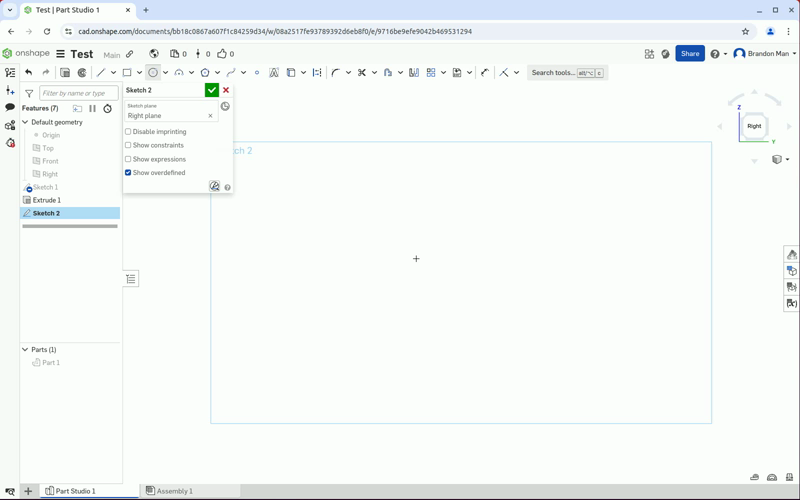
key_up(shift)
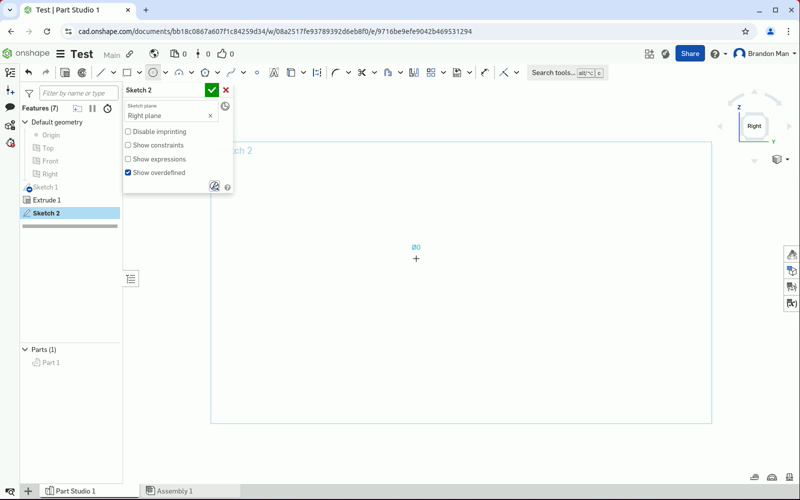
mouse_move(440, 258)
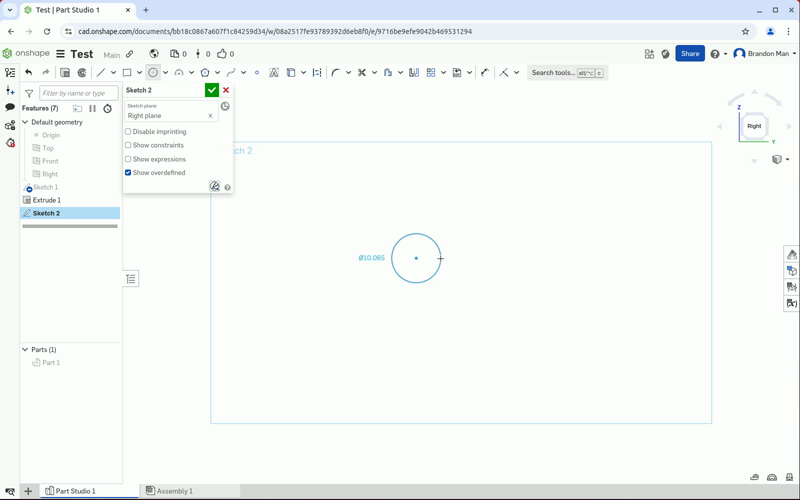
click(440, 258)
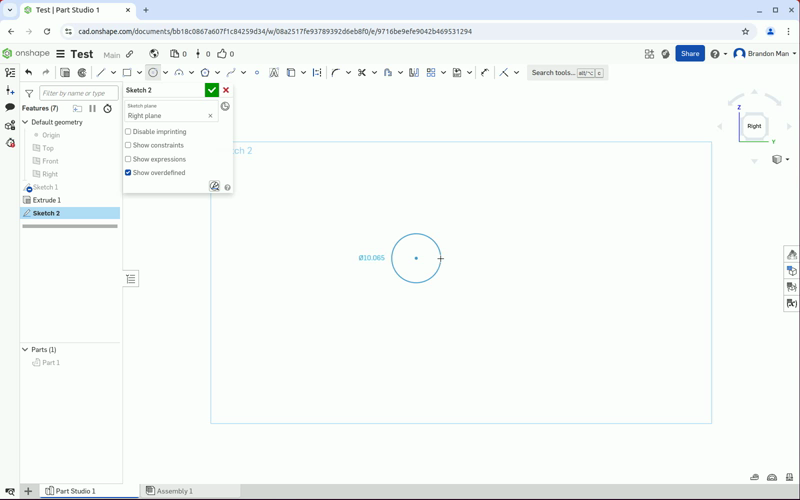
key(esc)
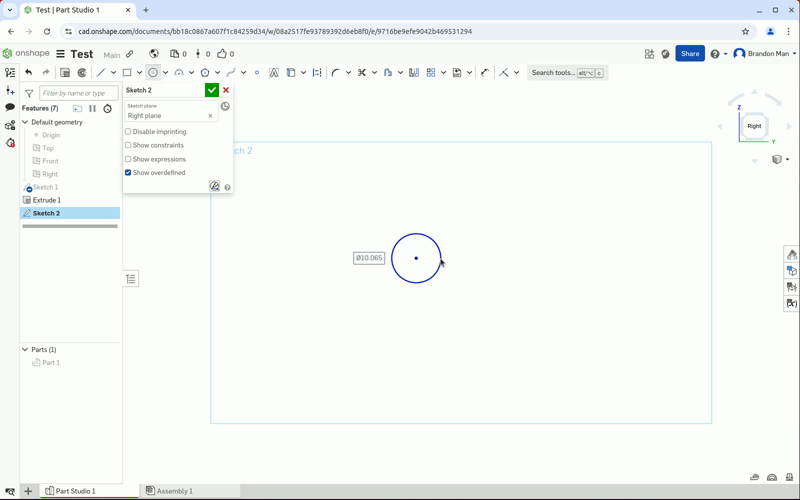
mouse_move(400, 248)
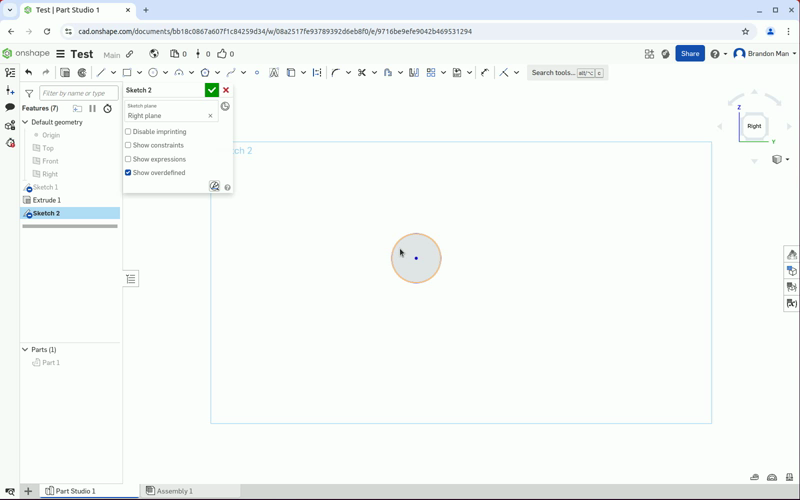
click(400, 248)
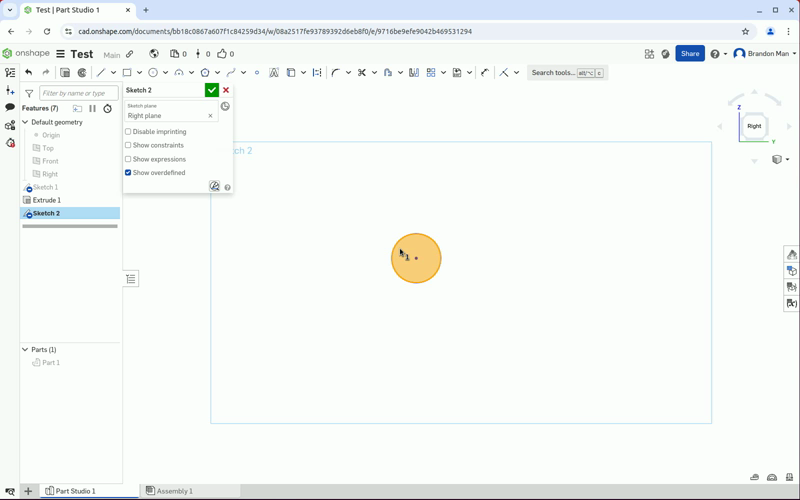
mouse_move(73, 352)
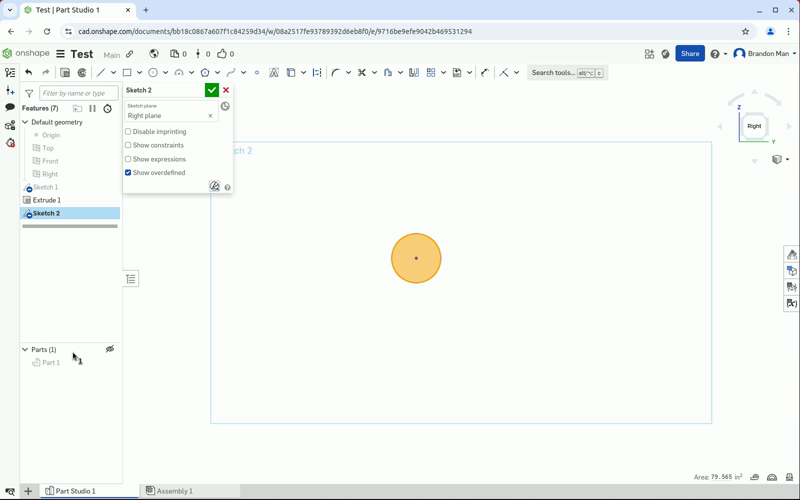
key(shift+y)
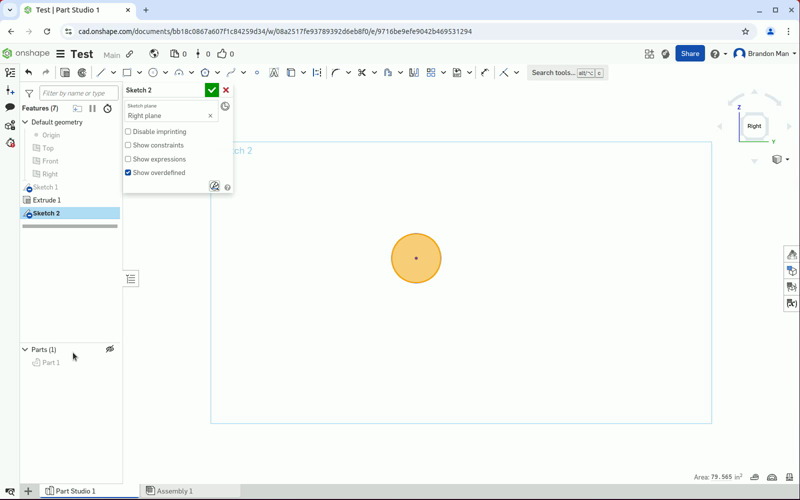
key(shift+e)
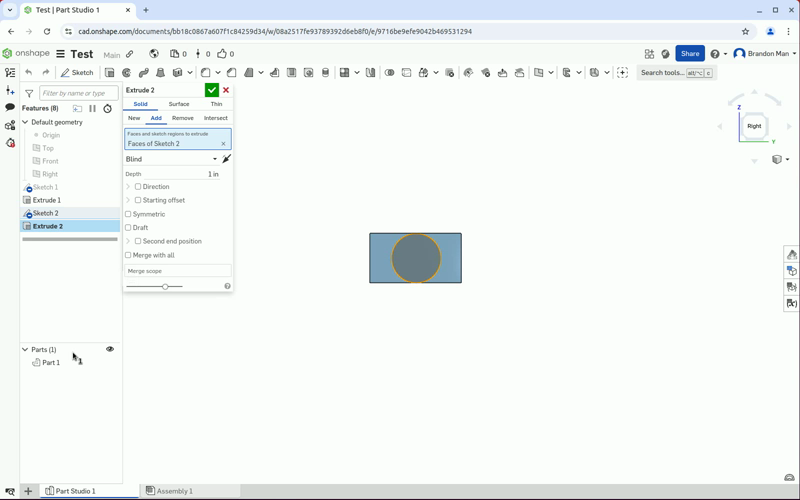
mouse_move(143, 106)
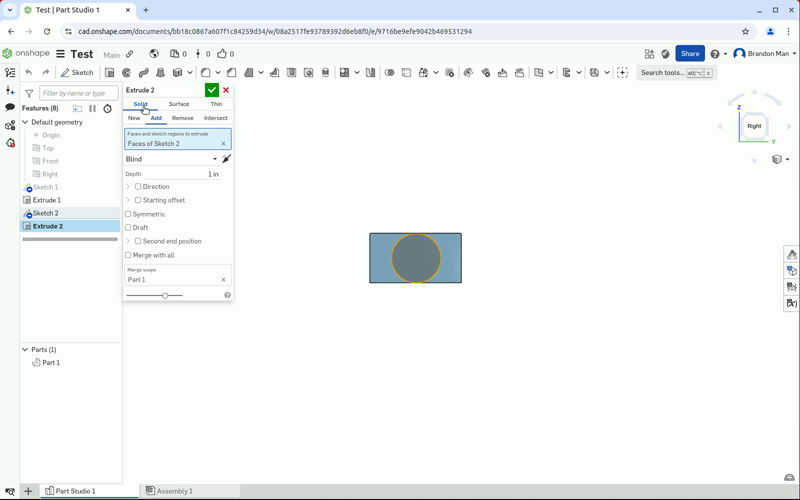
click(143, 106)
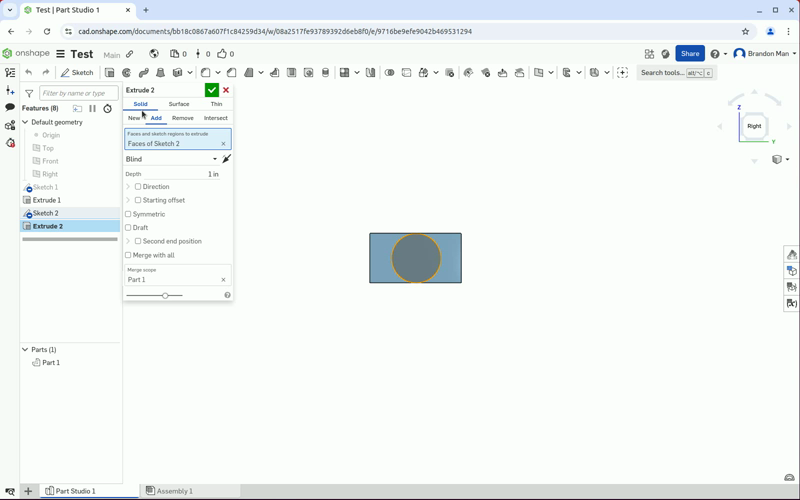
mouse_move(137, 120)
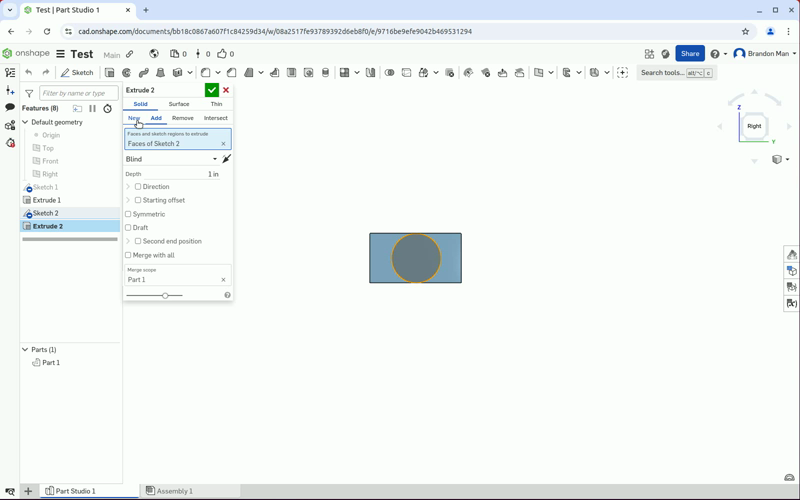
click(137, 120)
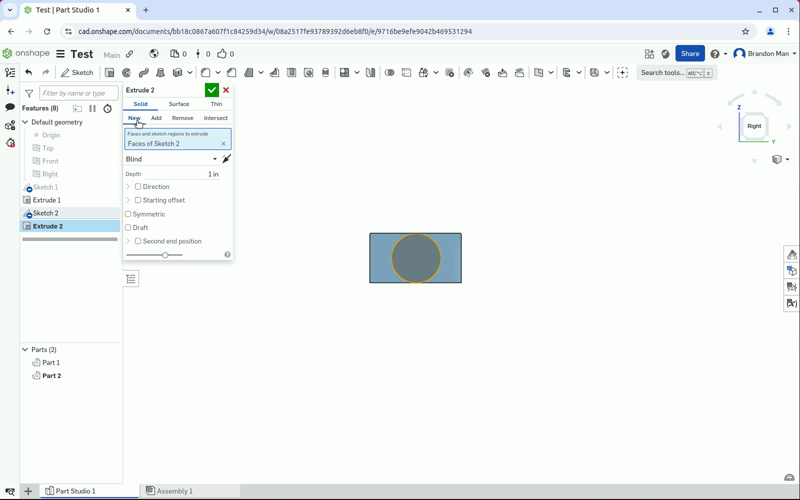
key(tab, 4)
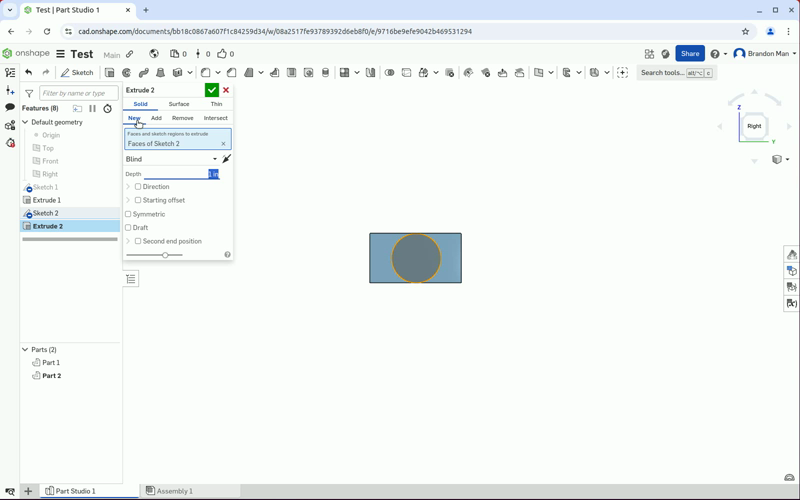
text(5.777)
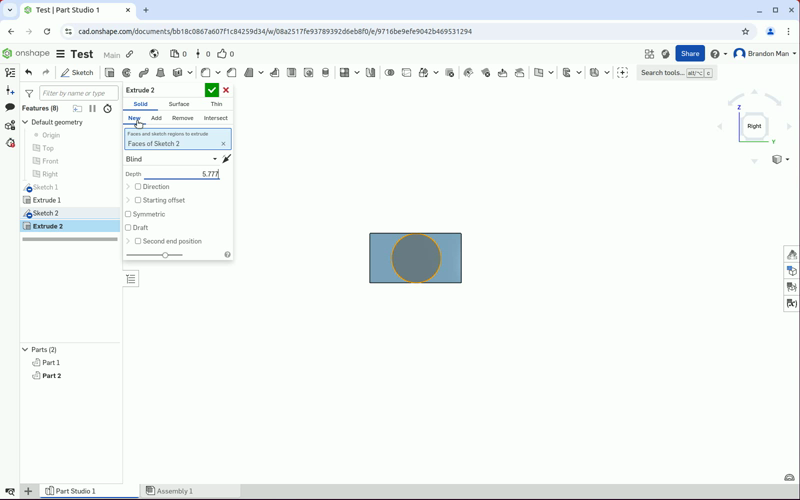
key(enter)
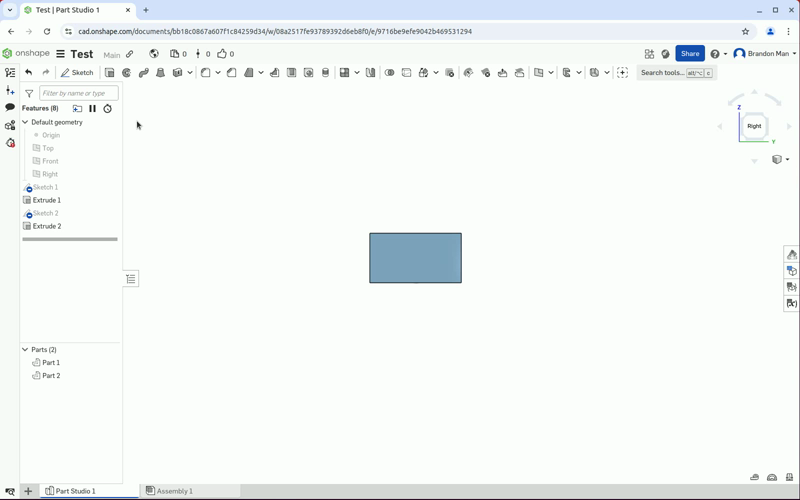
key(shift+h)
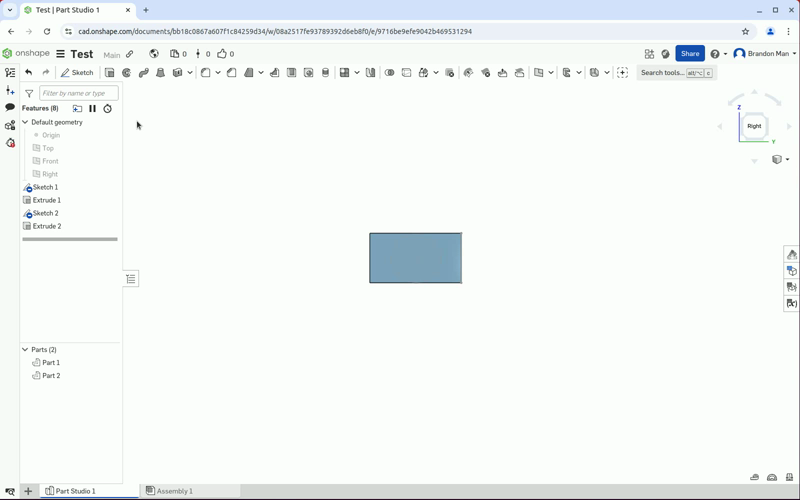
key(shift+h)
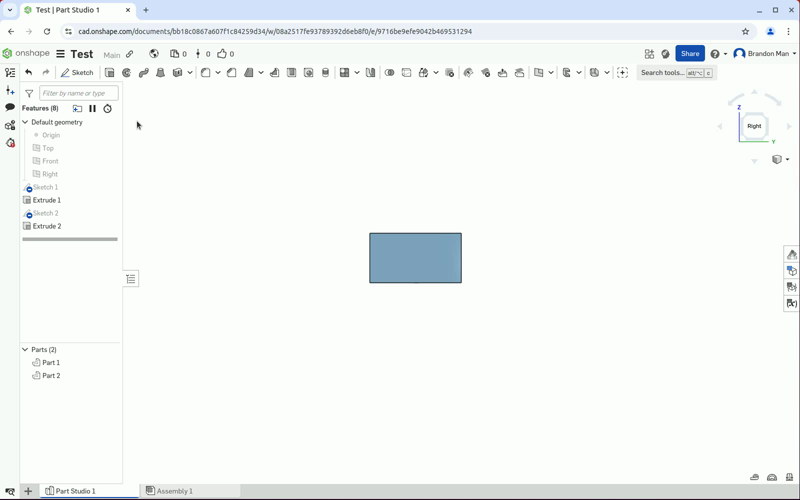
mouse_move(73, 189)
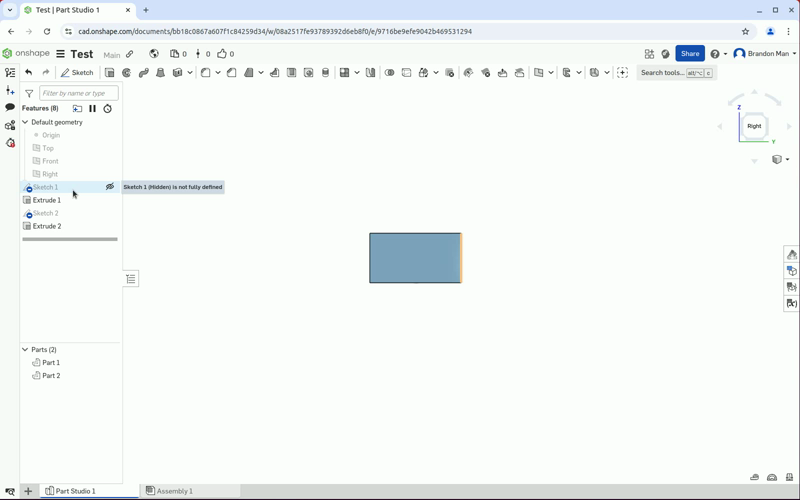
click(73, 189)
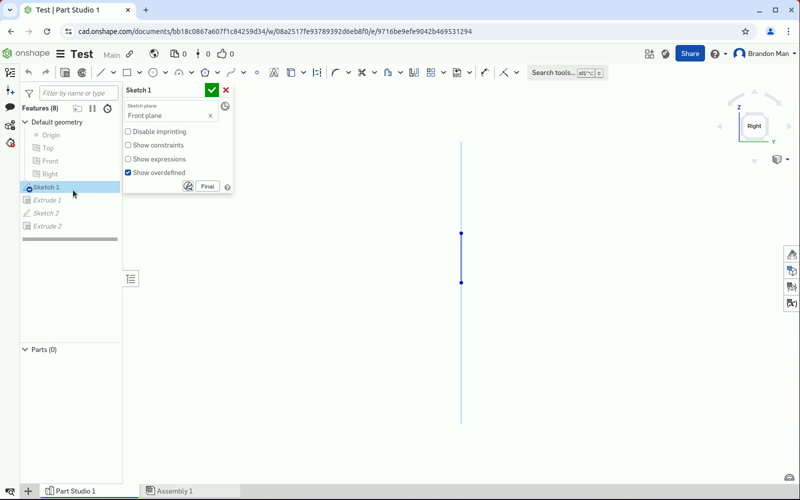
mouse_move(229, 92)
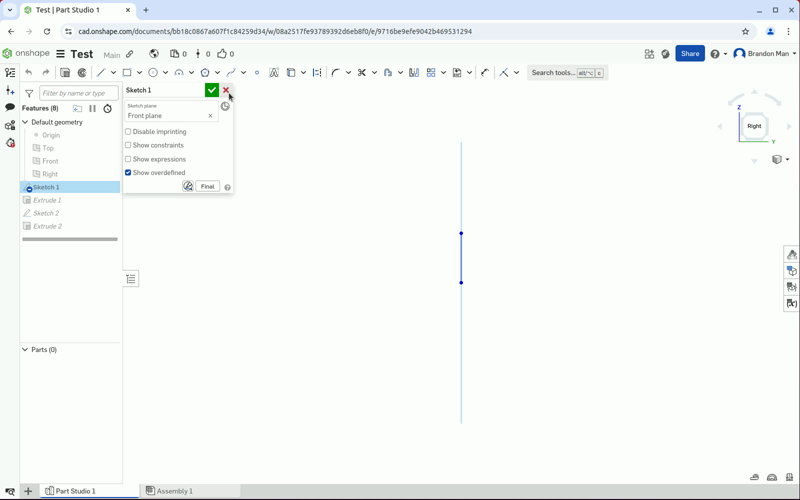
click(229, 92)
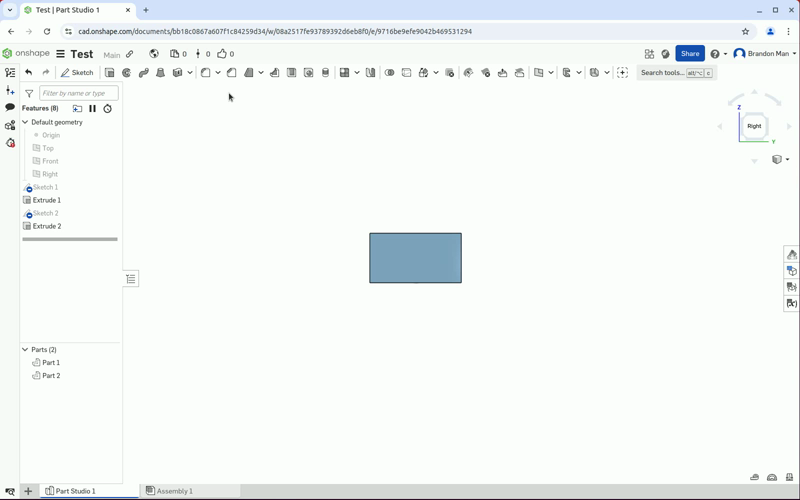
mouse_move(541, 75)
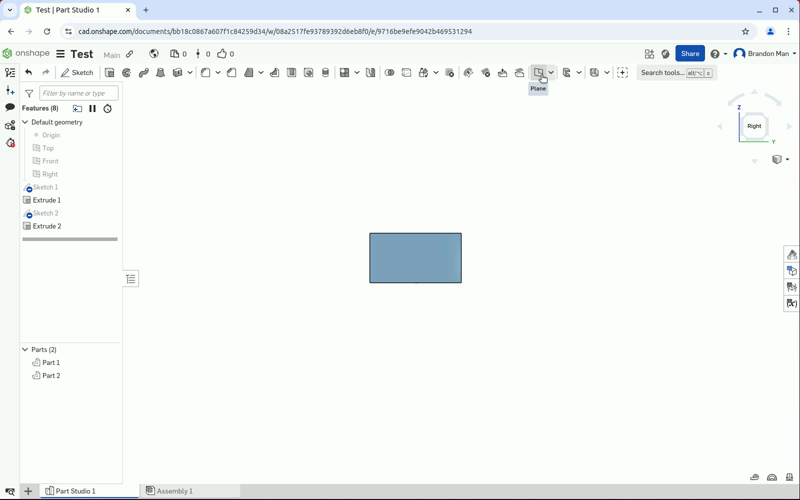
click(541, 75)
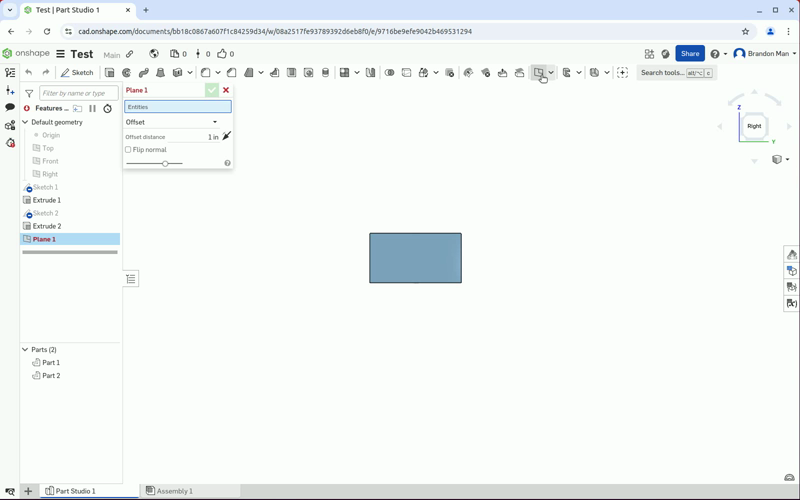
mouse_move(73, 176)
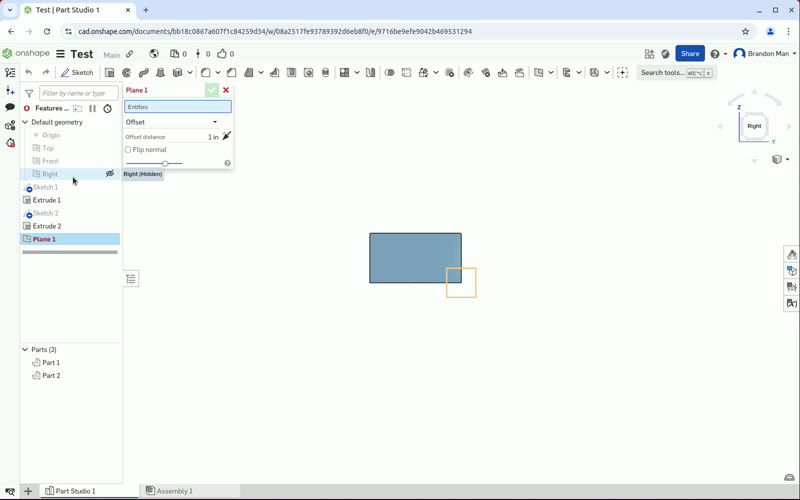
click(73, 176)
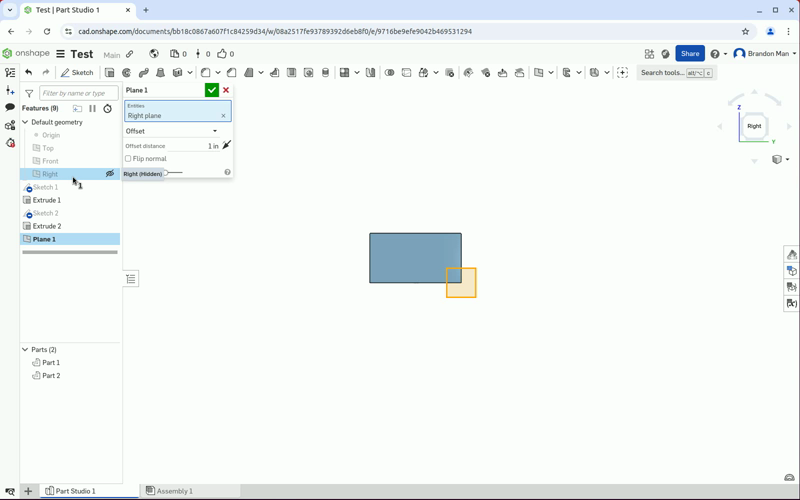
key(tab, 2)
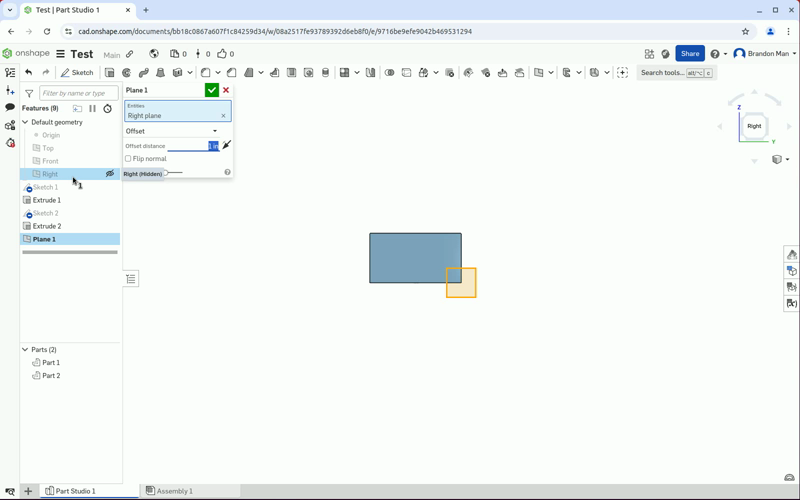
text(5.792)
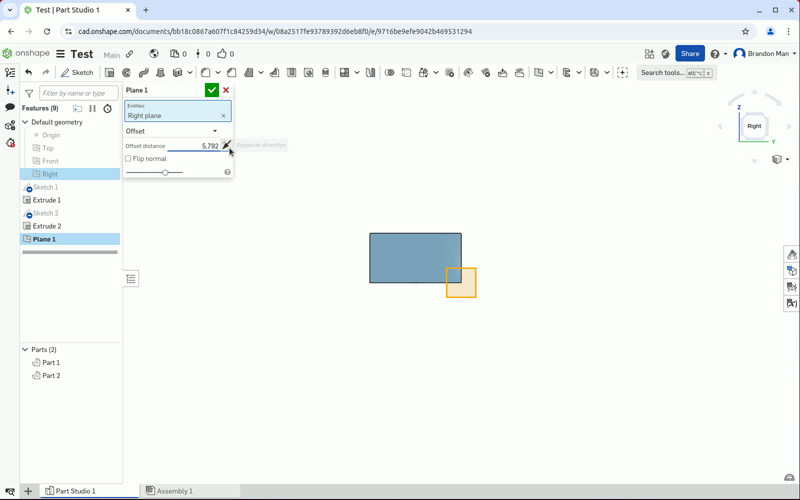
mouse_move(229, 147)
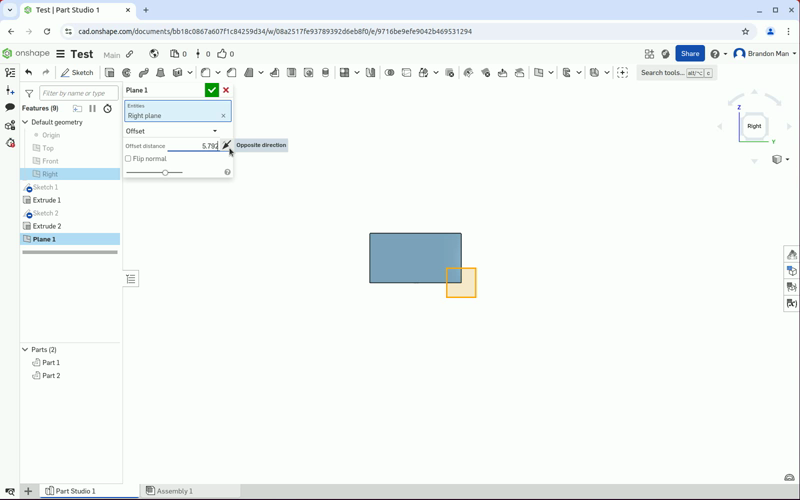
click(229, 147)
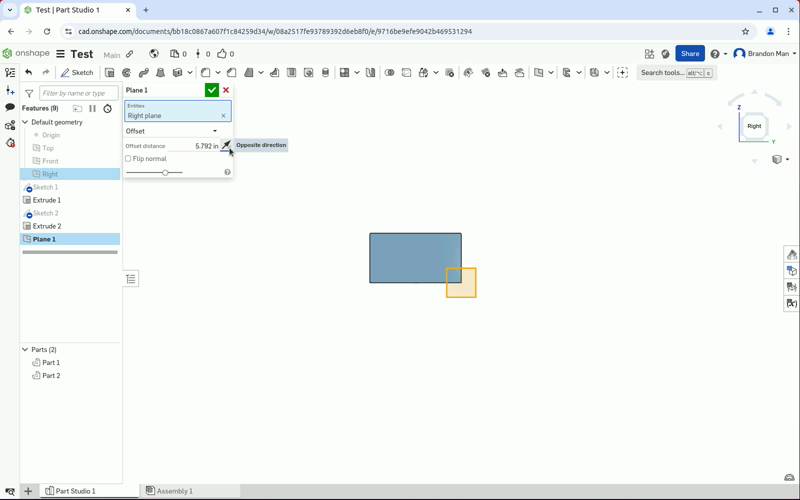
key(enter, 2)
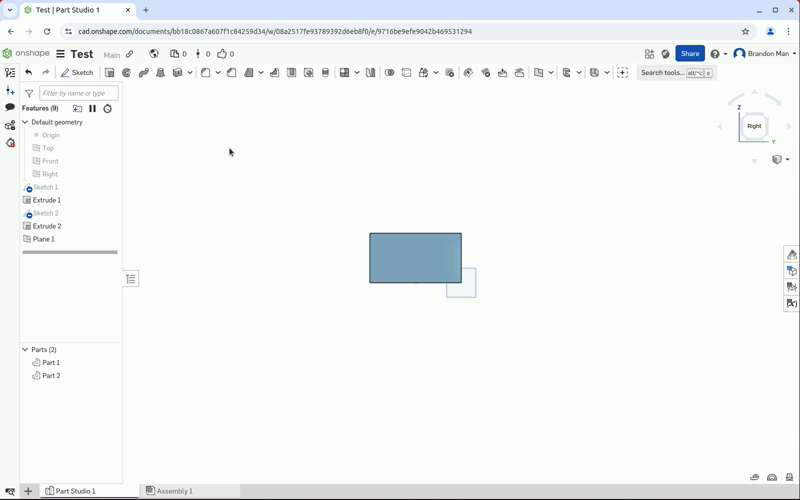
key(shift+s)
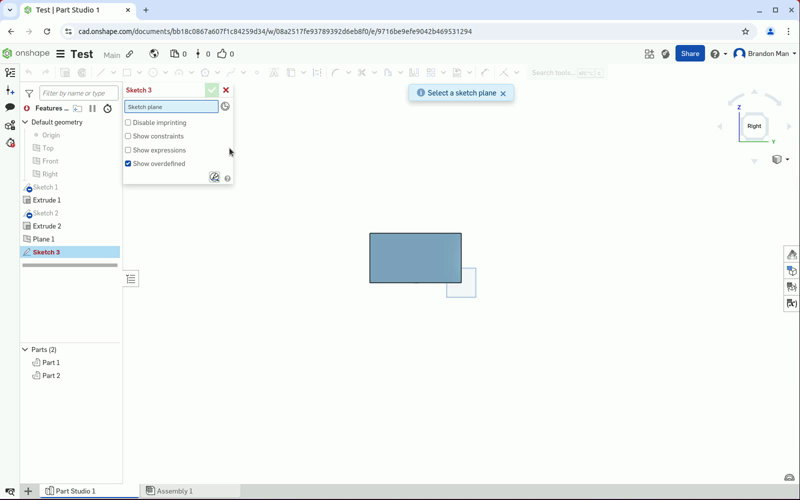
mouse_move(73, 241)
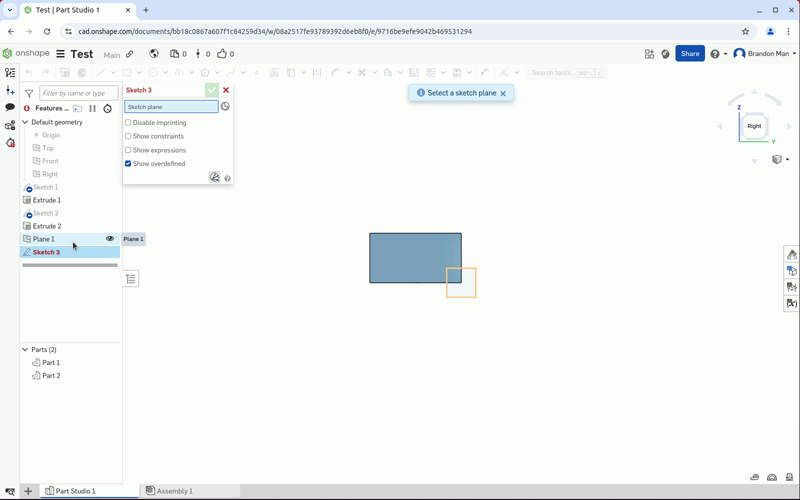
click(73, 241)
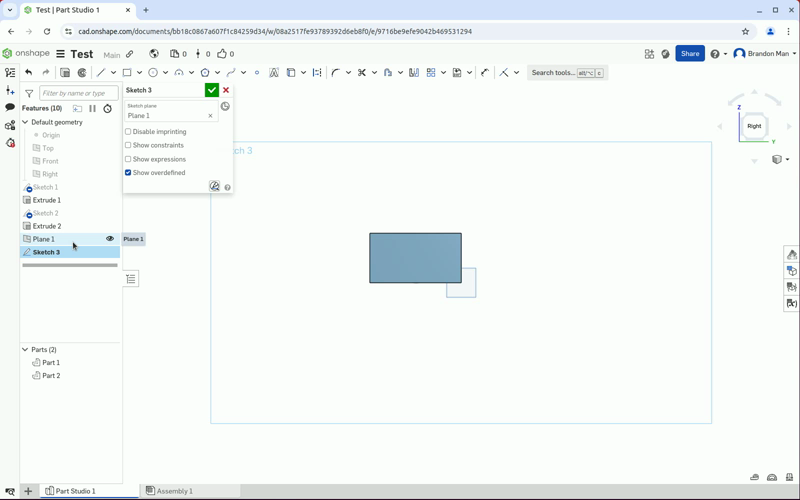
mouse_move(73, 352)
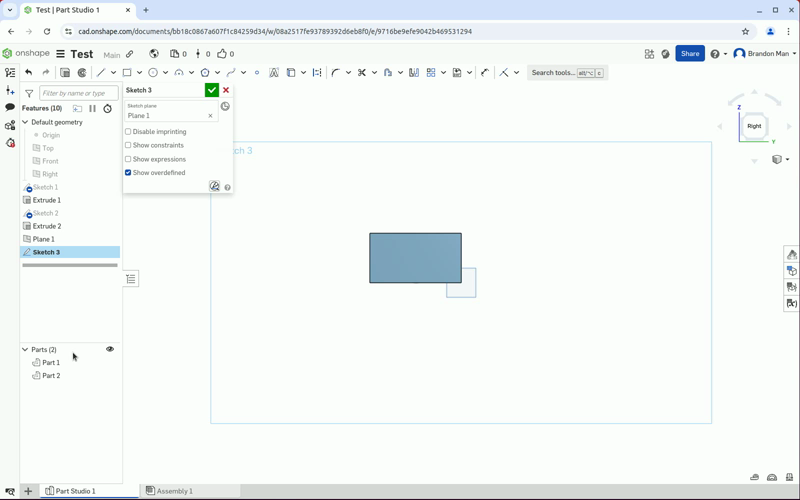
key(y)
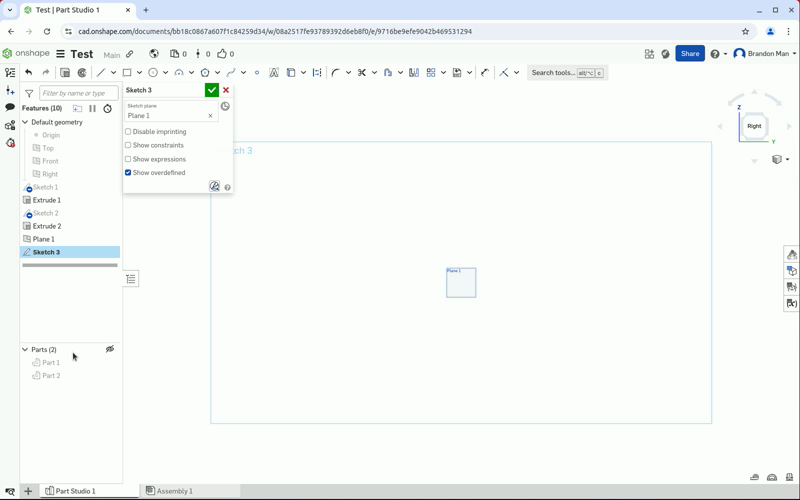
key(c)
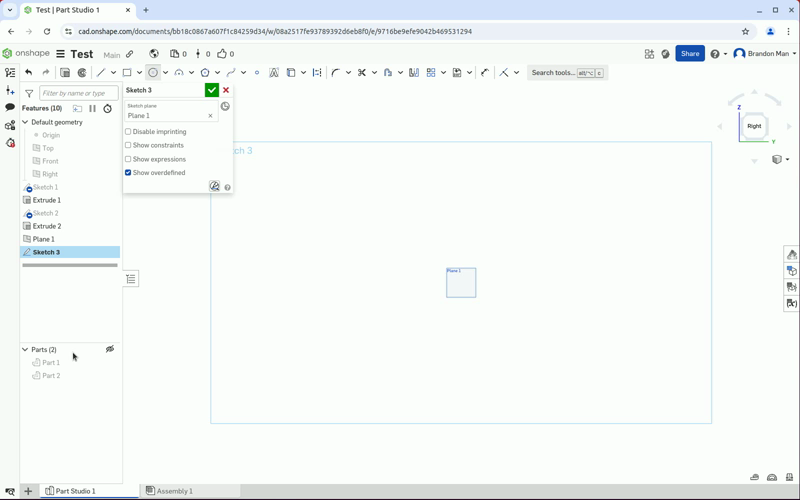
key_down(shift)
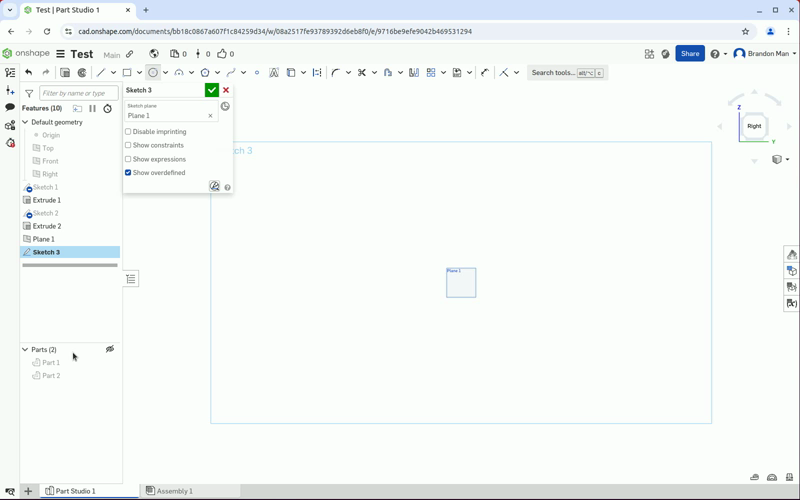
mouse_move(415, 258)
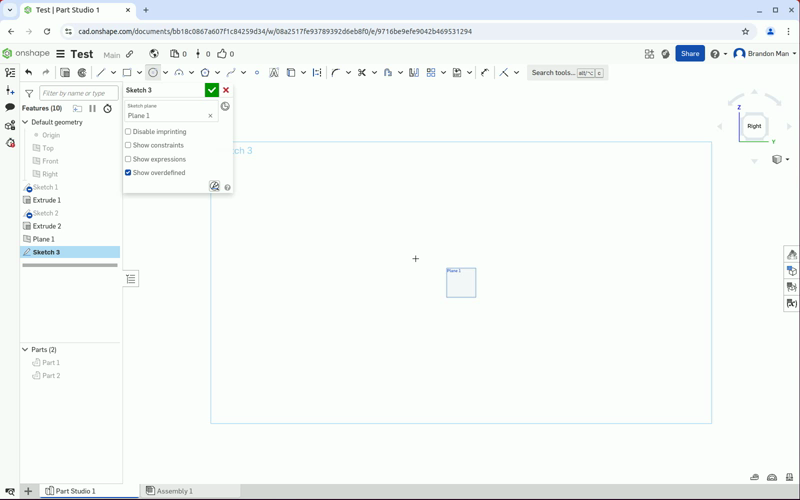
click(415, 258)
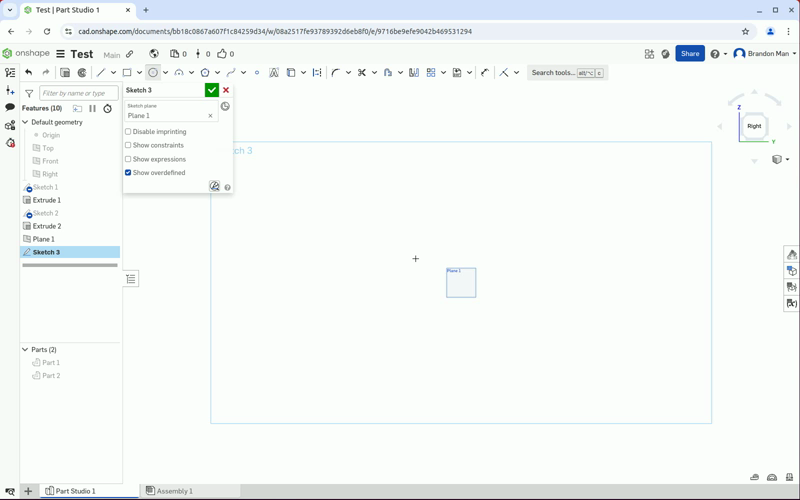
key_up(shift)
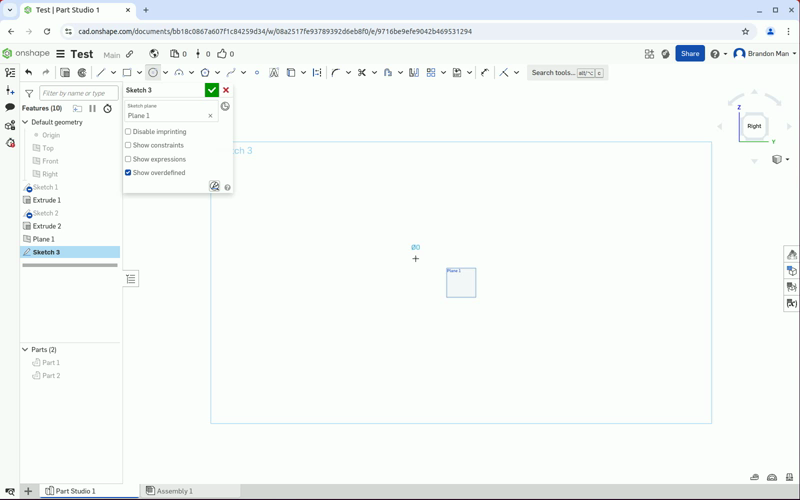
mouse_move(430, 258)
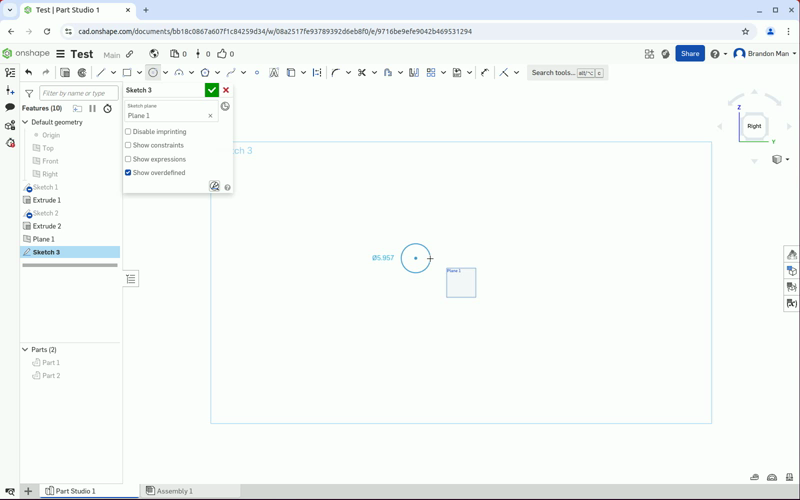
click(430, 258)
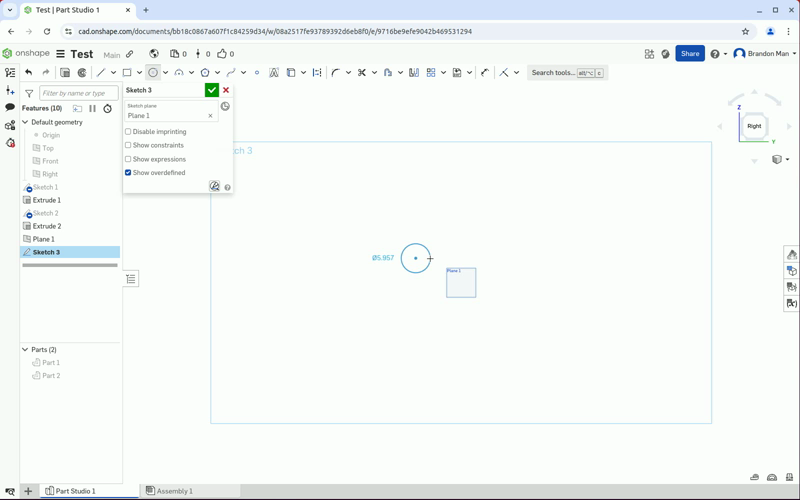
key(esc)
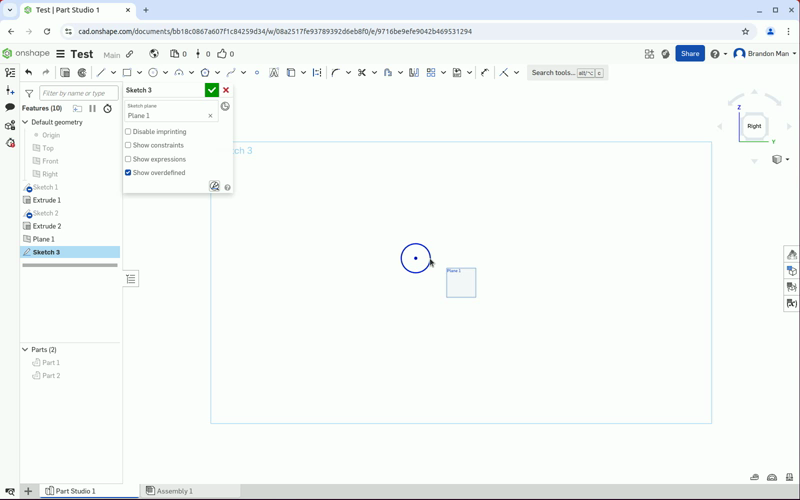
mouse_move(406, 267)
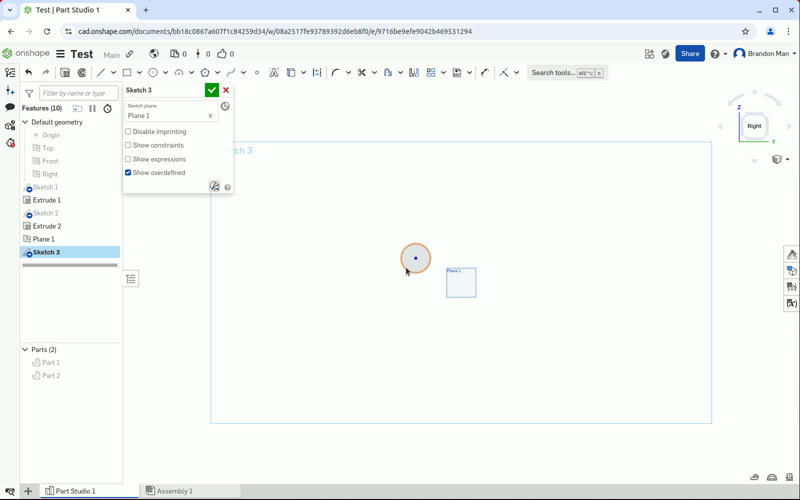
scroll(6)
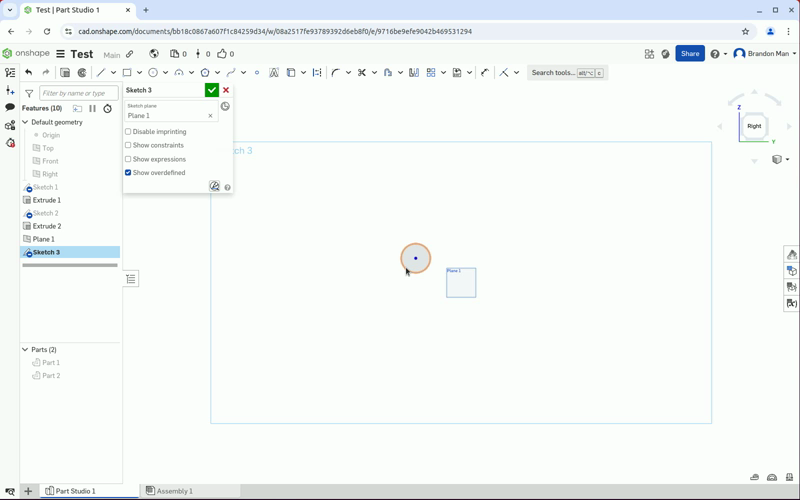
scroll(6)
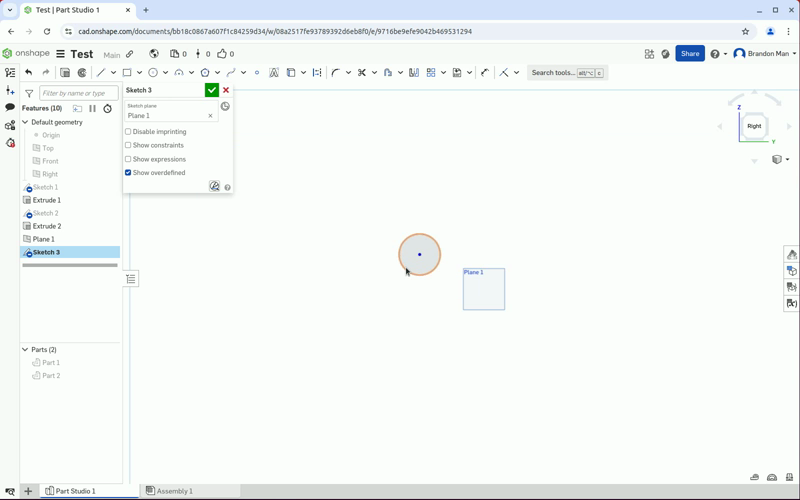
scroll(6)
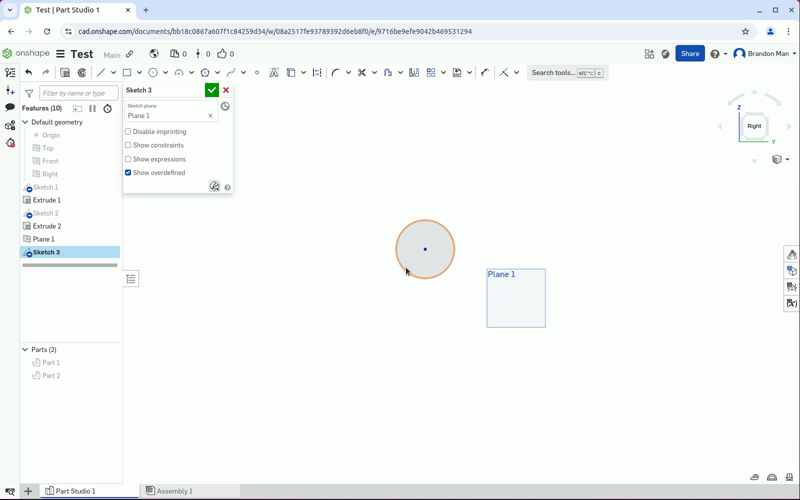
scroll(6)
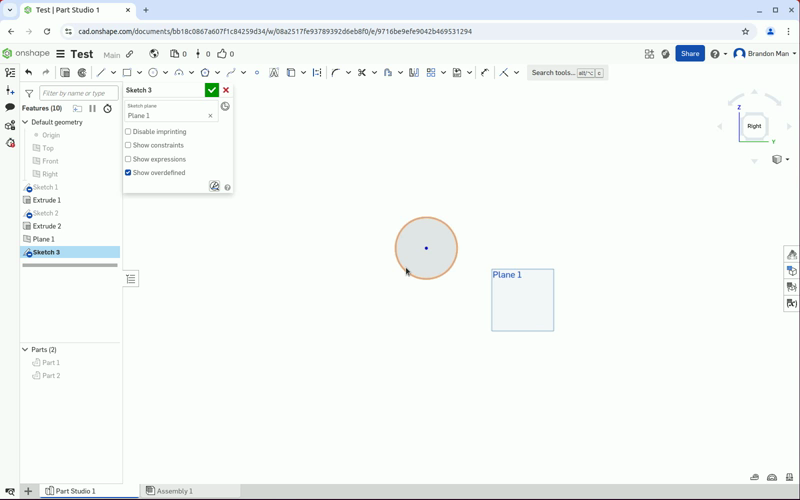
scroll(6)
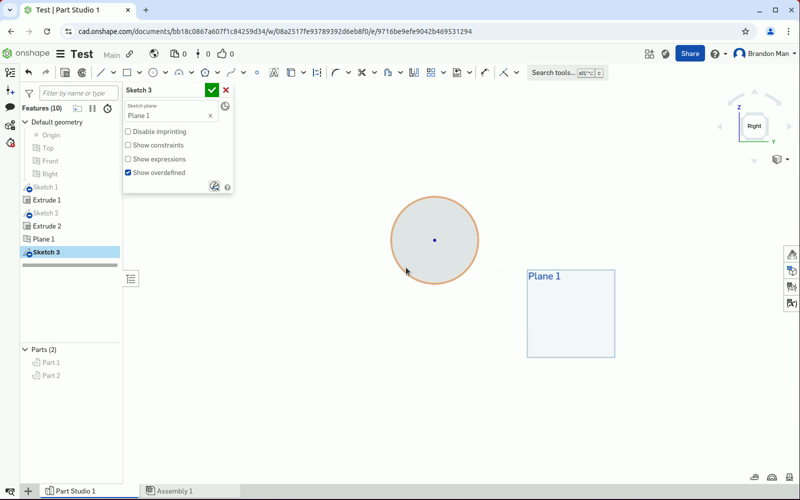
scroll(6)
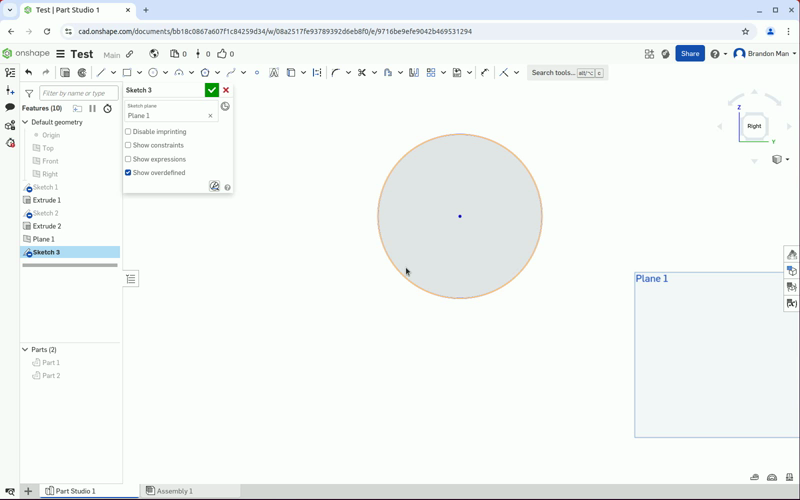
scroll(6)
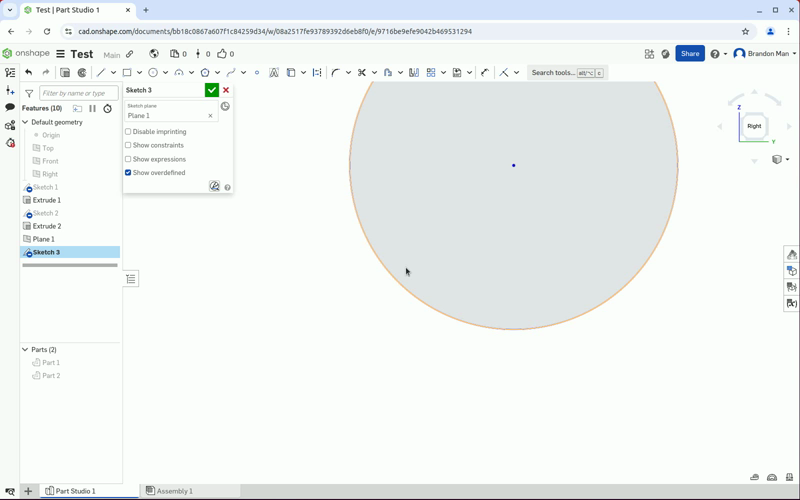
click(406, 267)
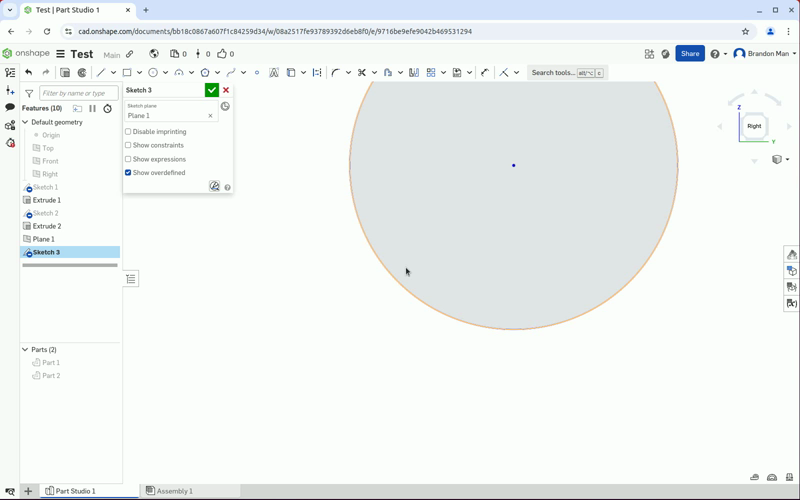
scroll(-6)
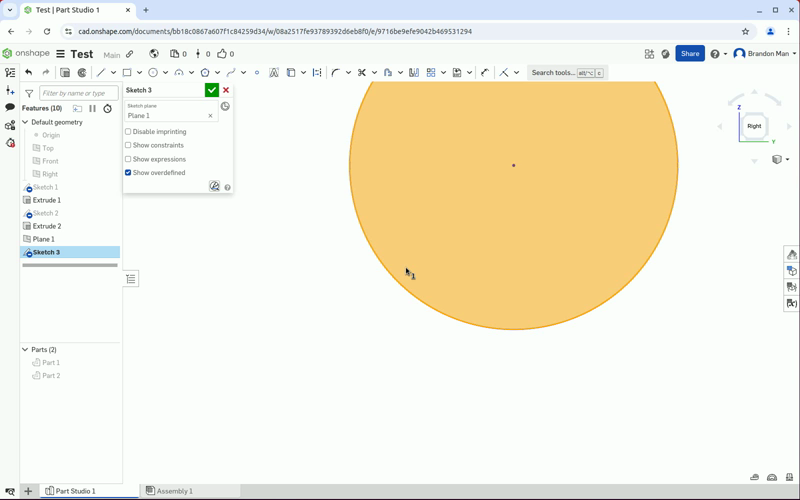
scroll(-6)
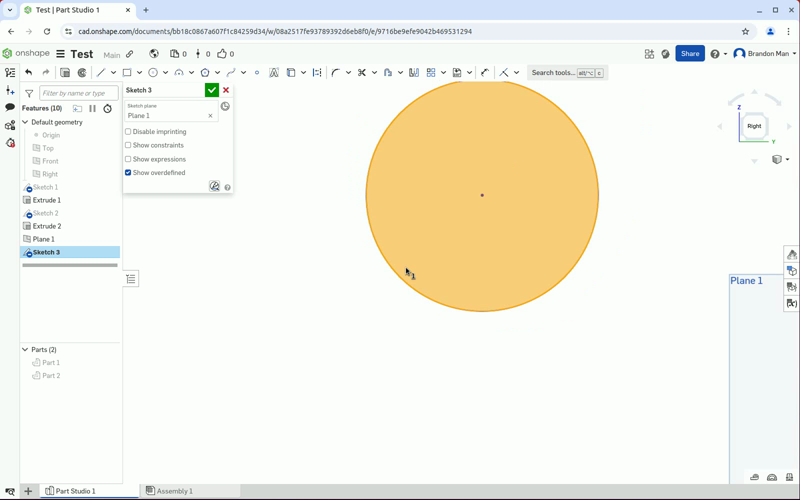
scroll(-6)
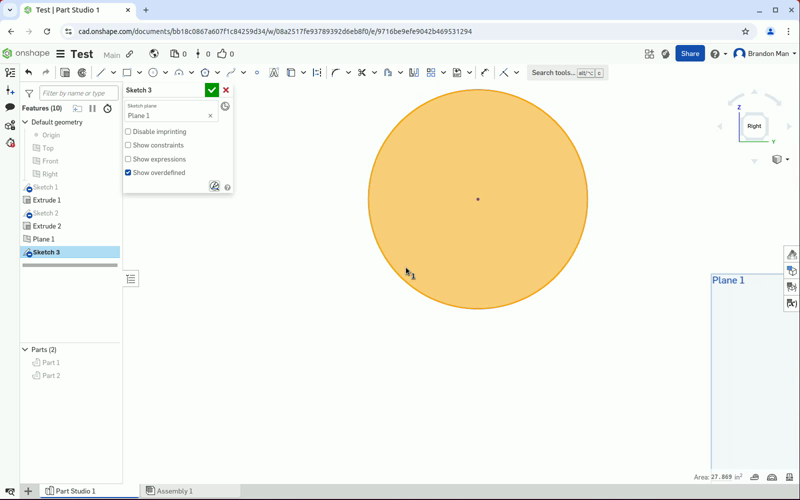
scroll(-6)
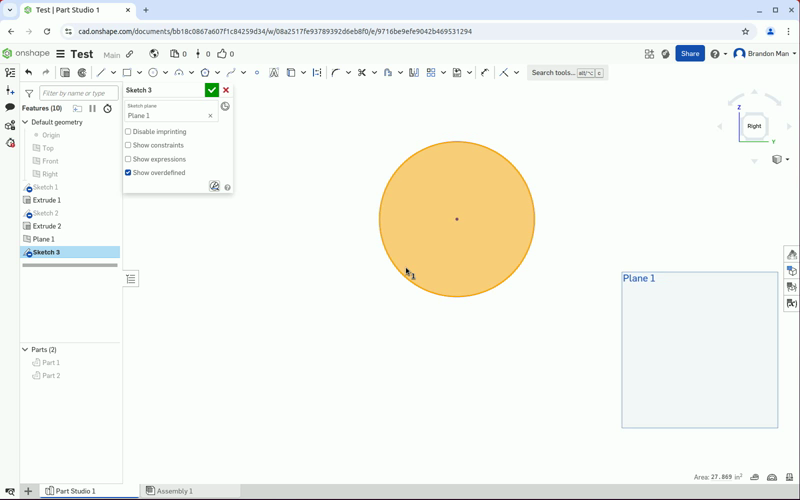
scroll(-6)
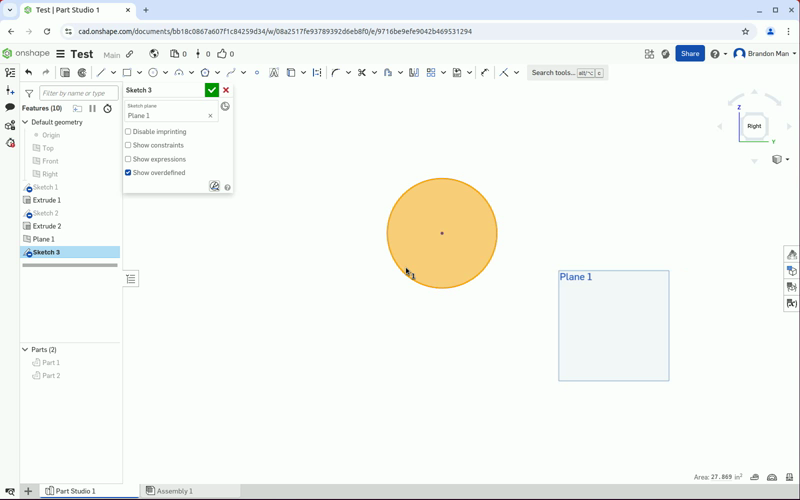
scroll(-6)
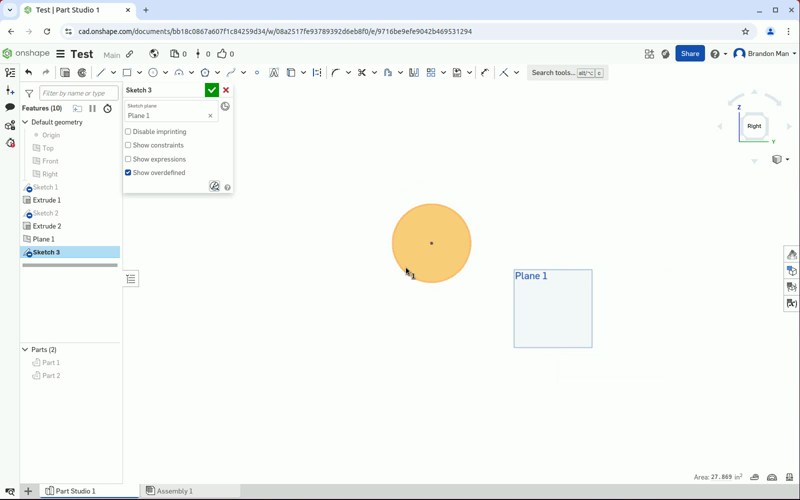
scroll(-6)
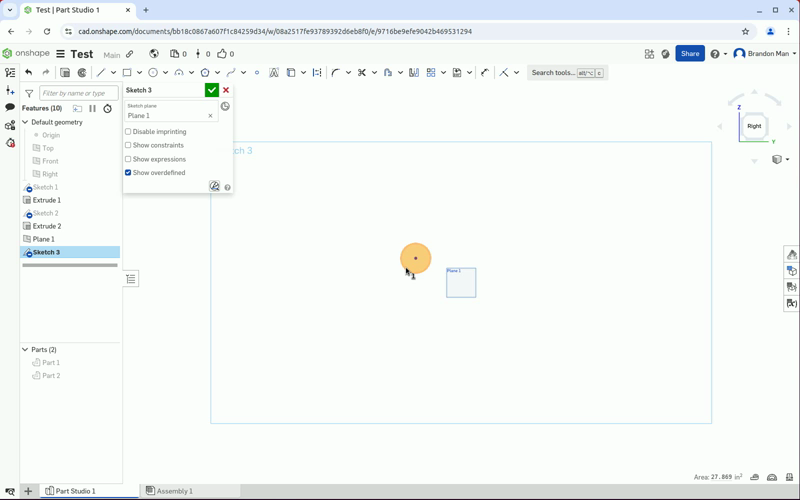
mouse_move(73, 352)
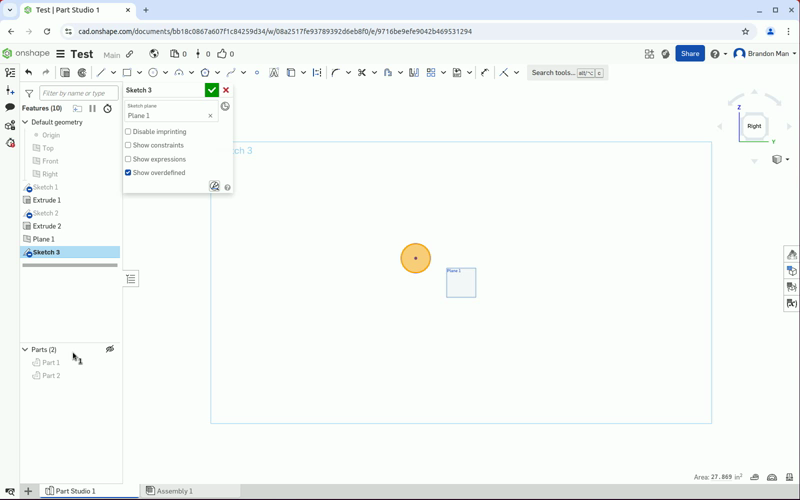
key(shift+y)
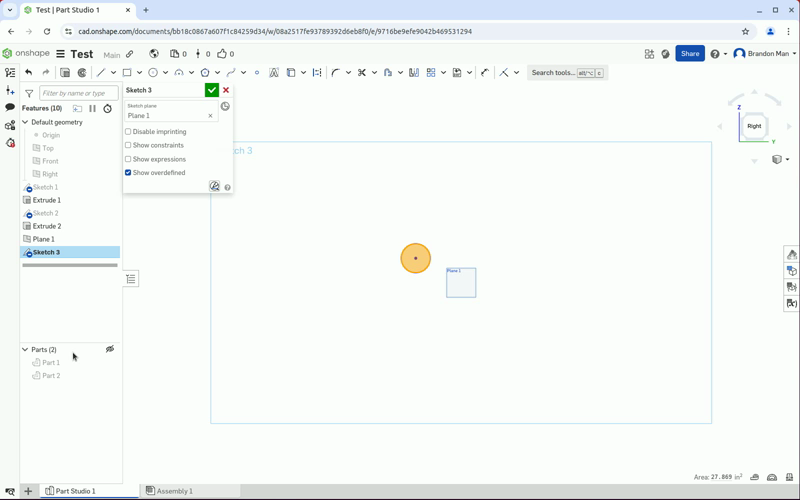
key(shift+e)
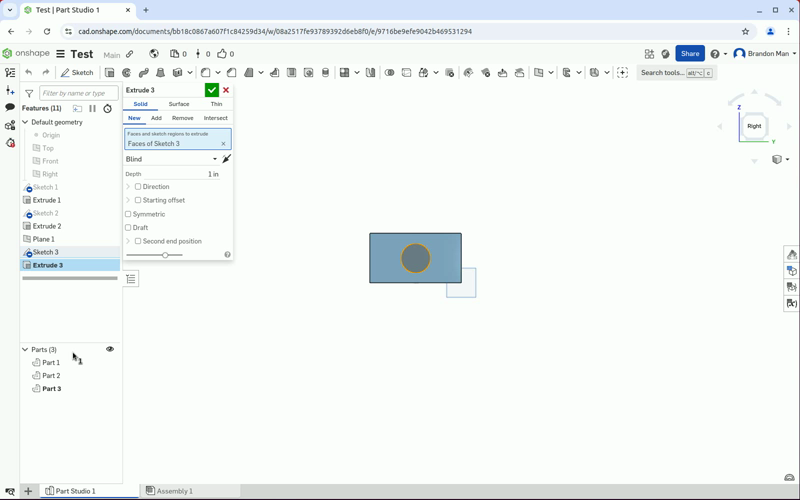
mouse_move(143, 106)
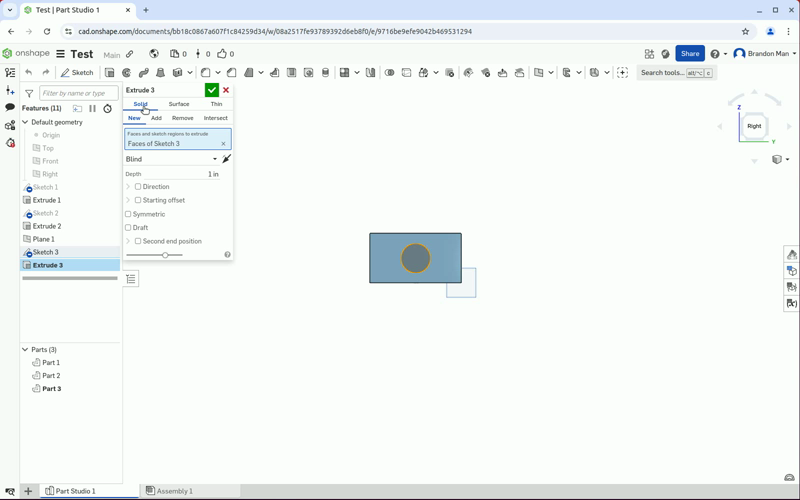
click(143, 106)
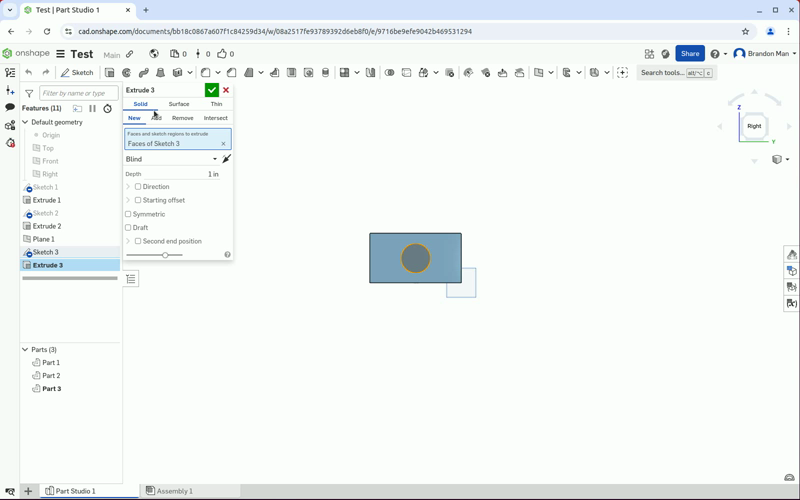
mouse_move(186, 120)
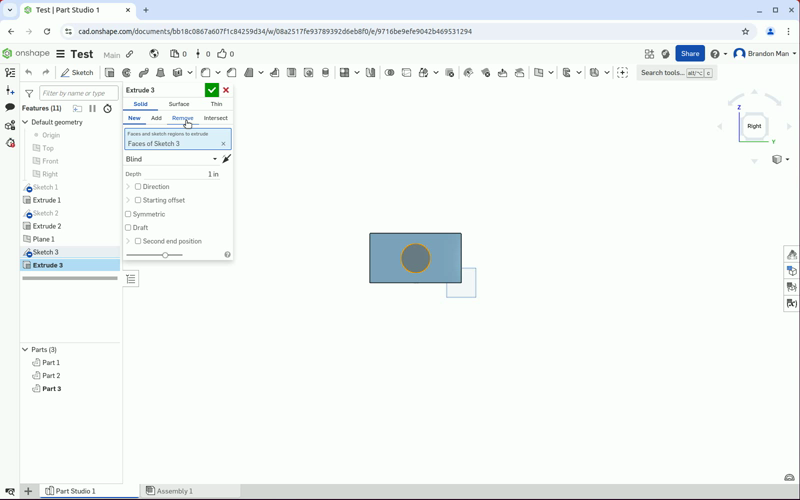
click(186, 120)
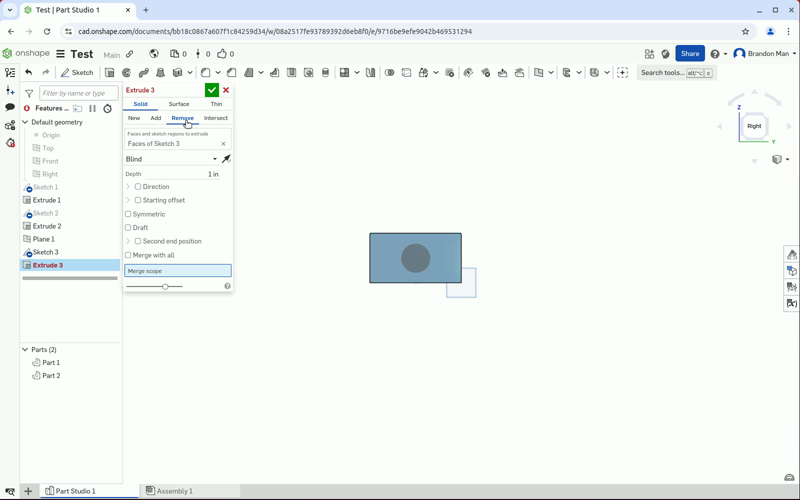
key(tab, 4)
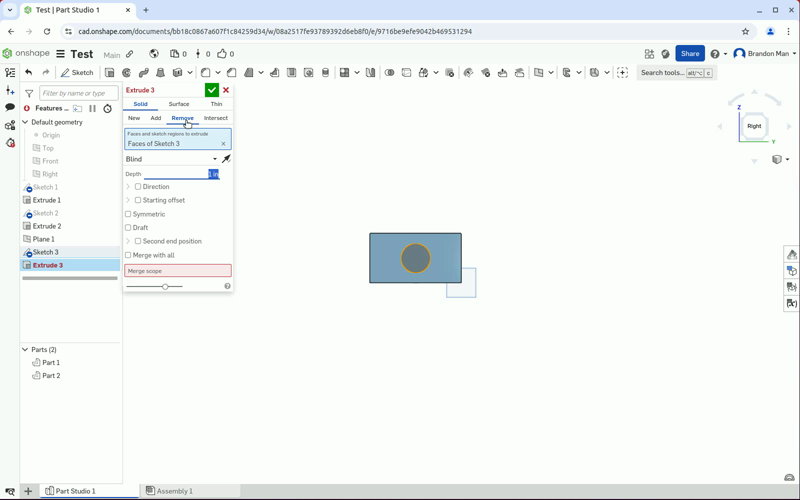
text(16.368)
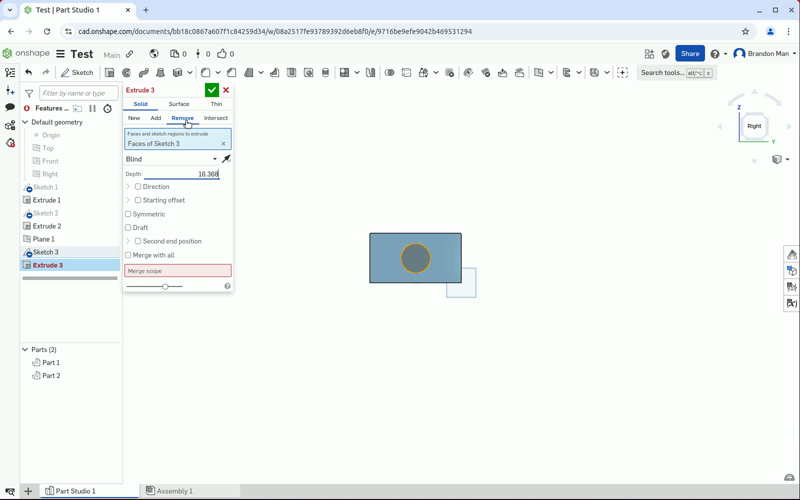
key(tab, 6)
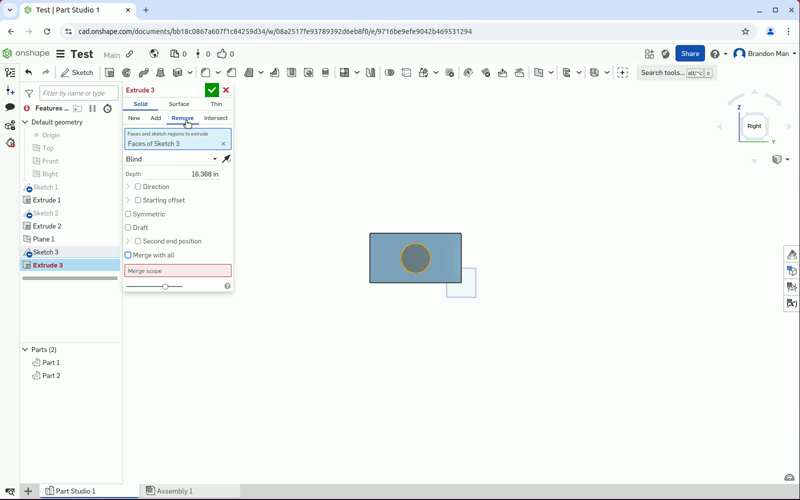
key(space)
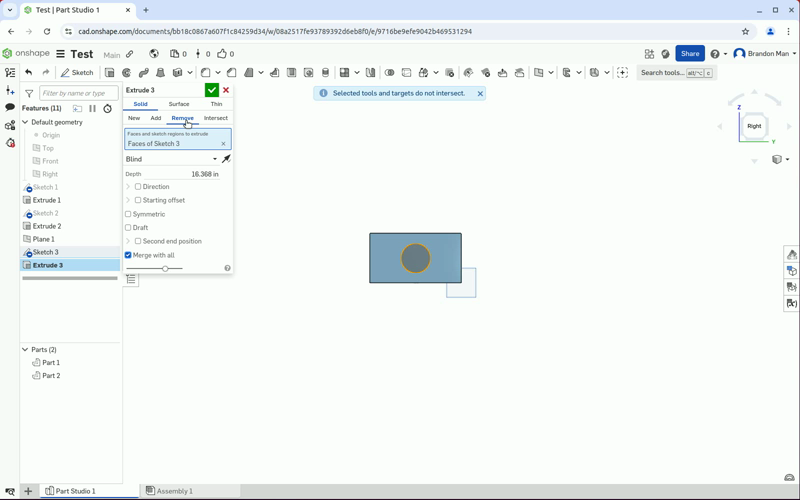
key(enter)
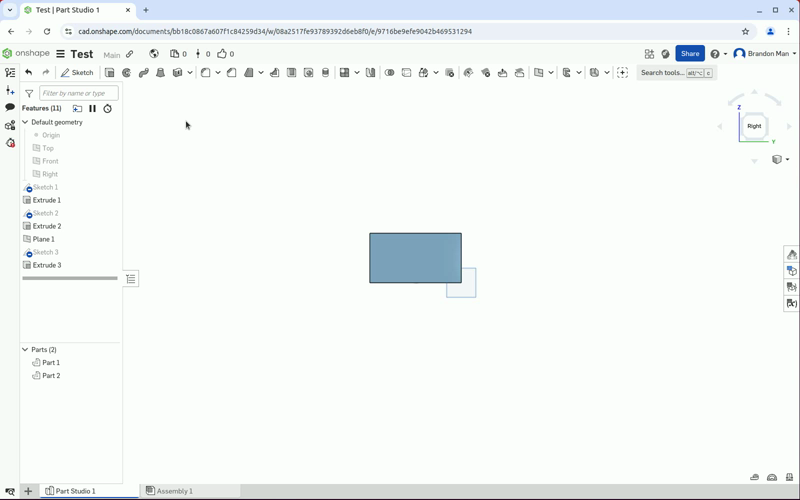
key(shift+h)
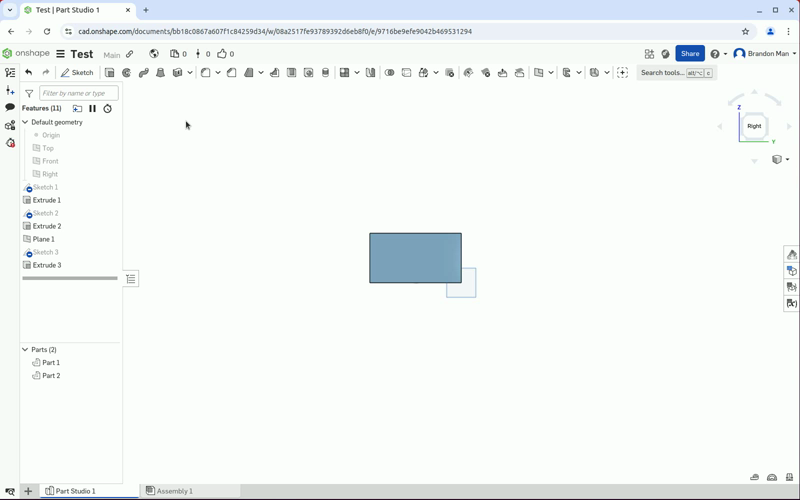
key(shift+h)
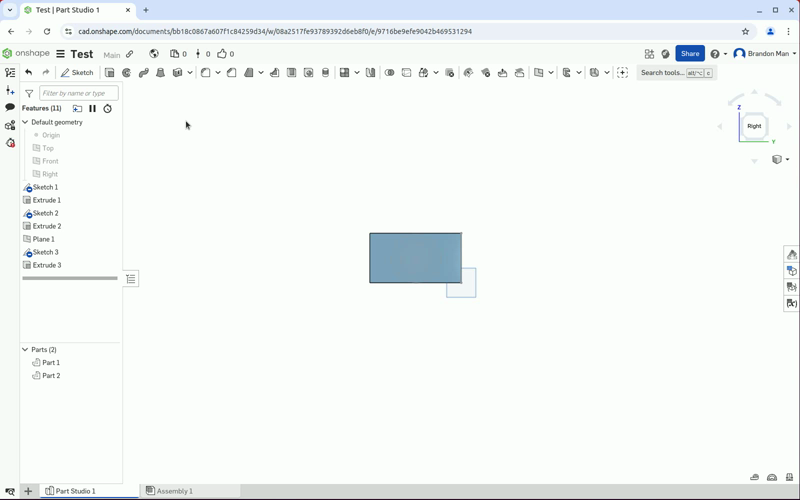
key(shift+7)
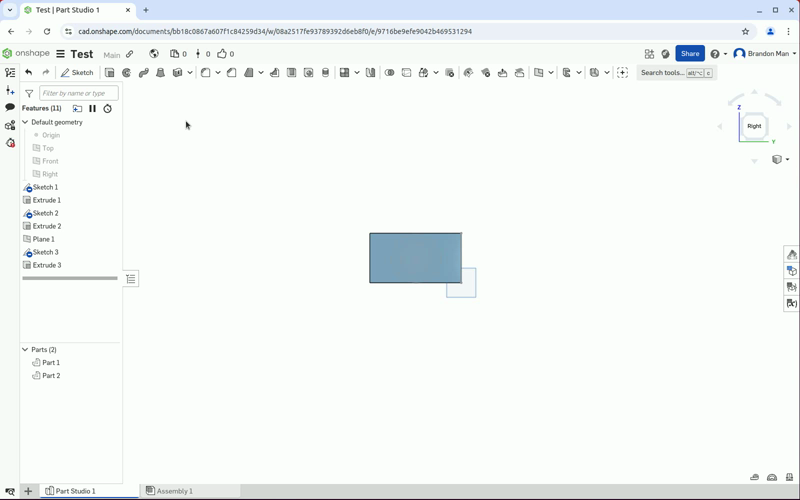
key(right, 2)
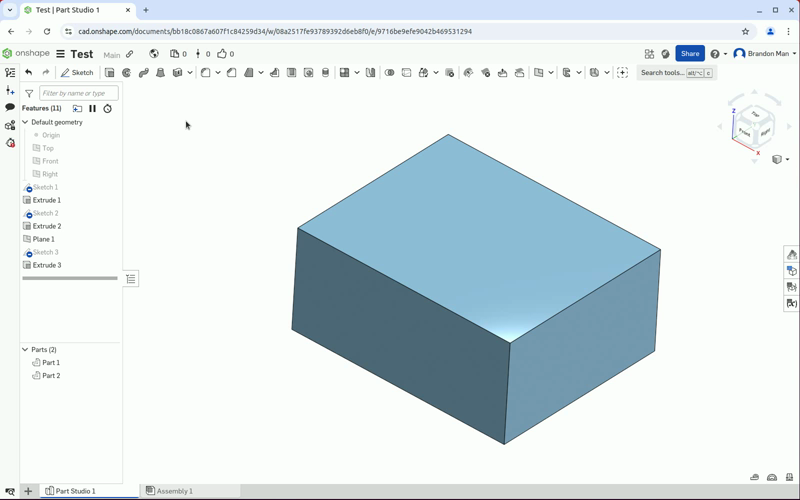
key(down, 2)
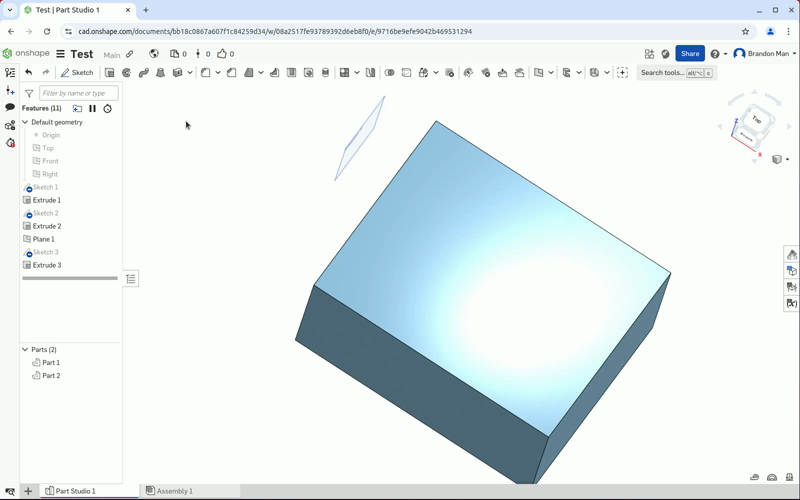
key(up, 2)
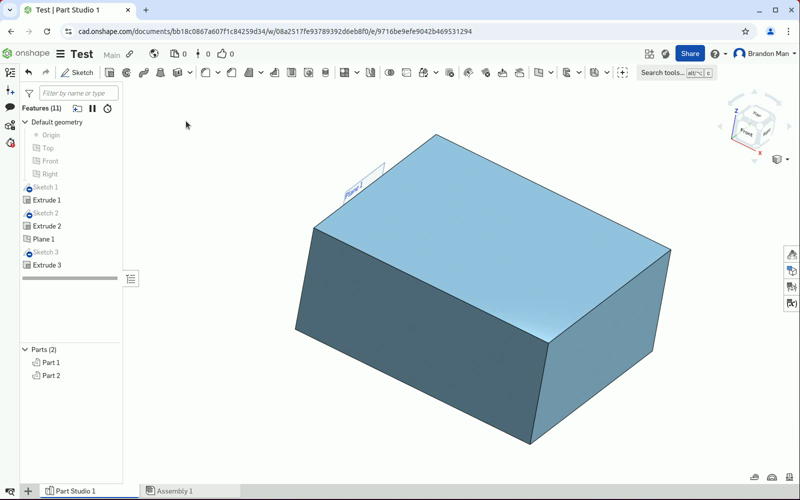
key(left, 2)
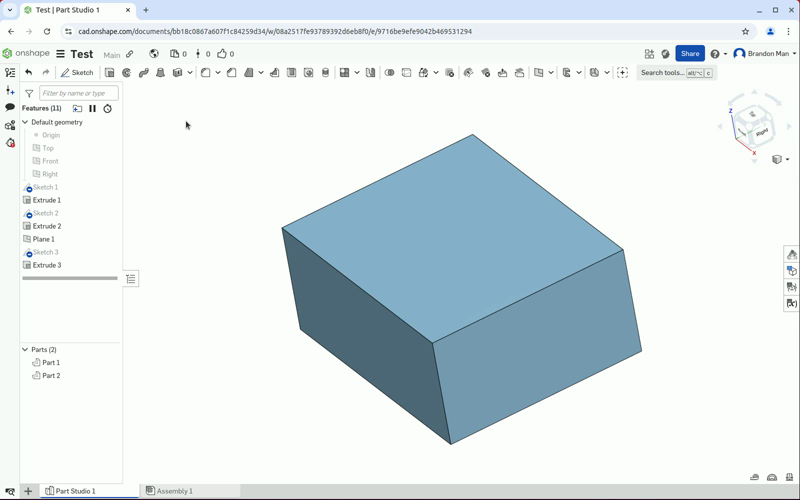
mouse_move(73, 189)
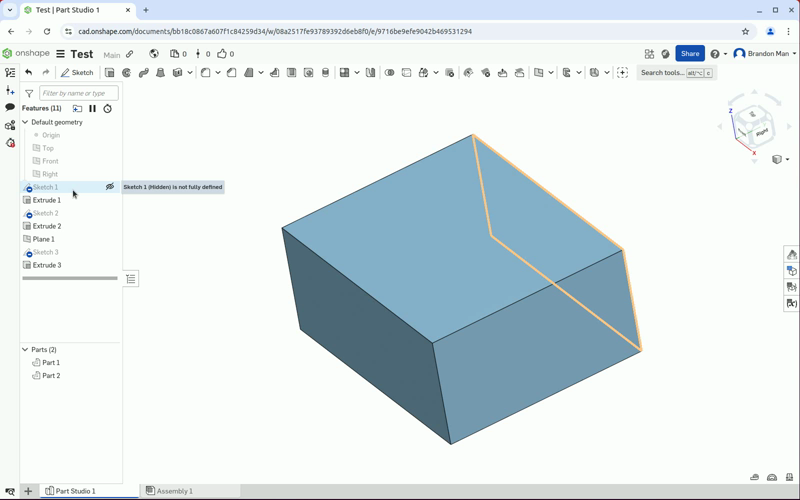
click(73, 189)